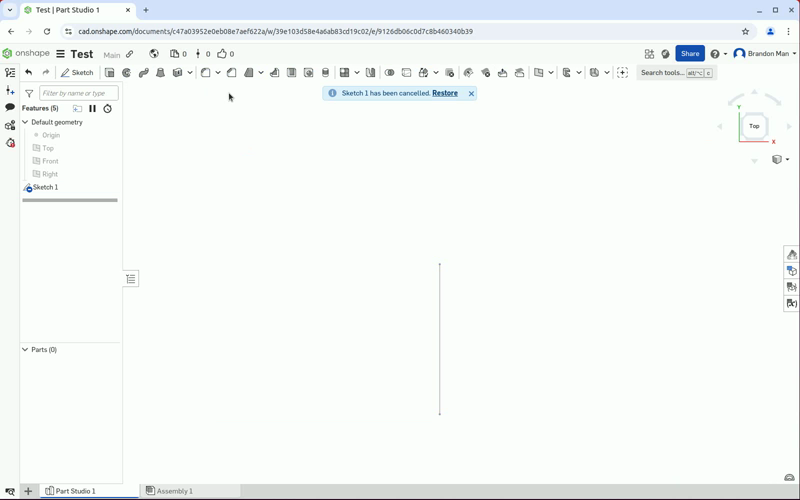
key(shift+h)
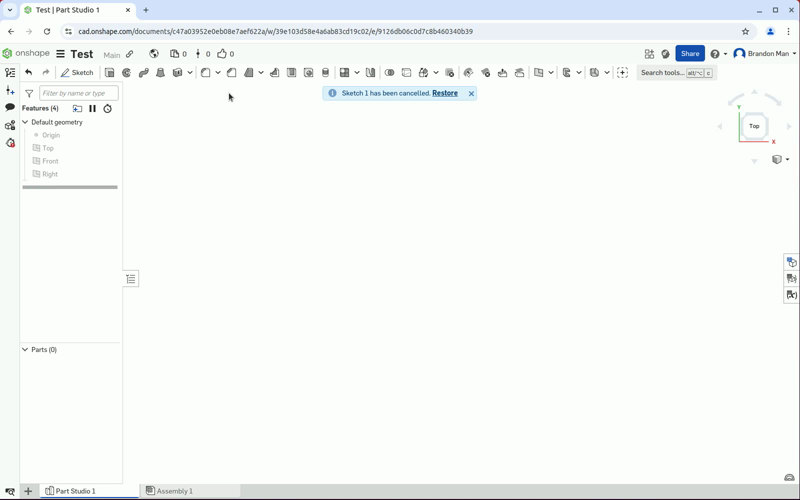
mouse_move(73, 352)
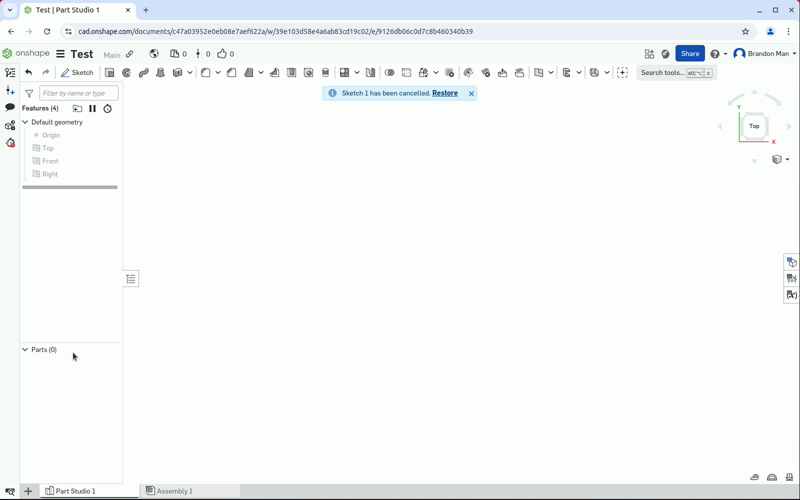
key(y)
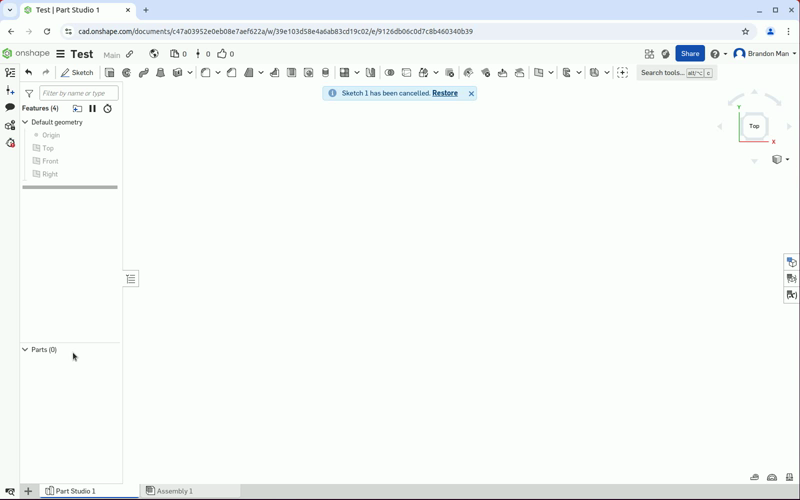
key(shift+p)
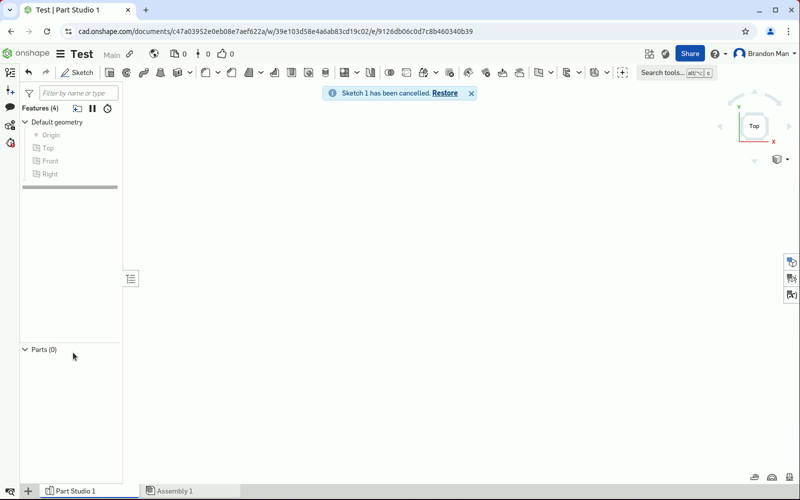
key(space)
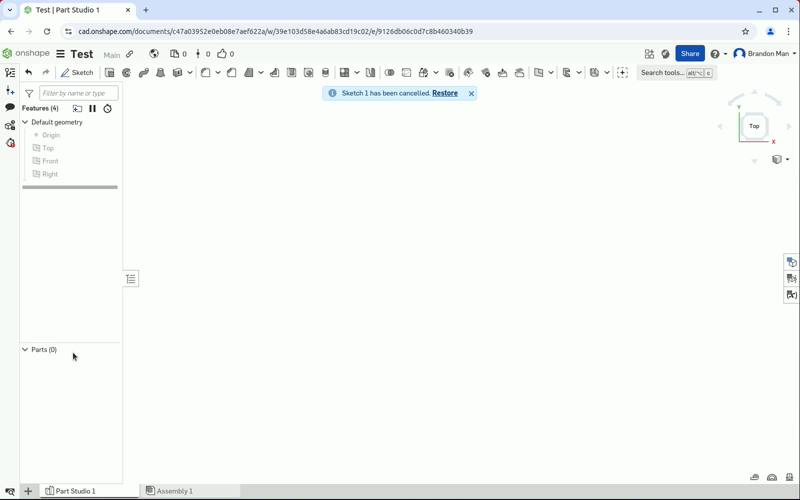
key_down(shift)
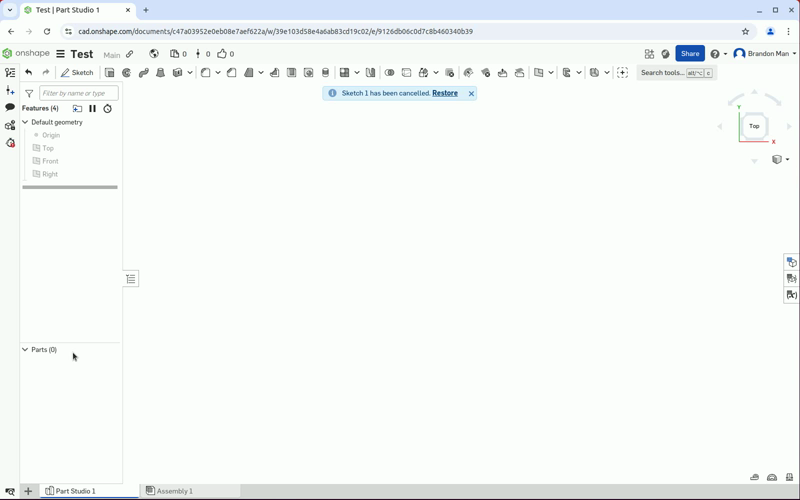
key(up)
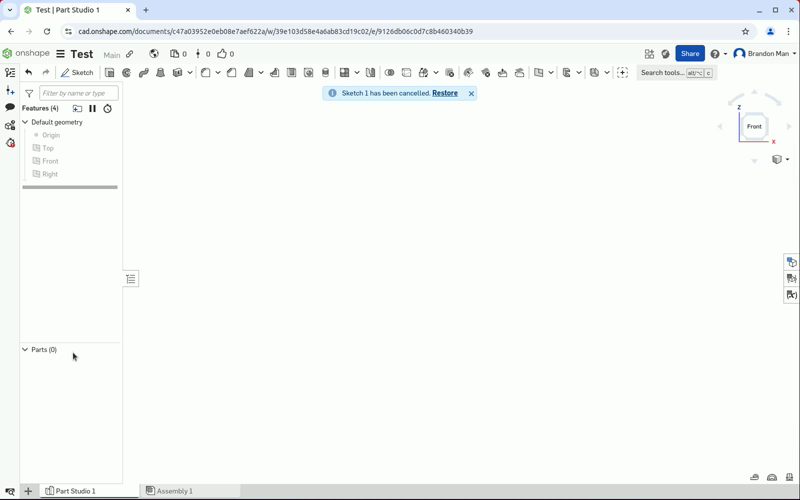
key_up(shift)
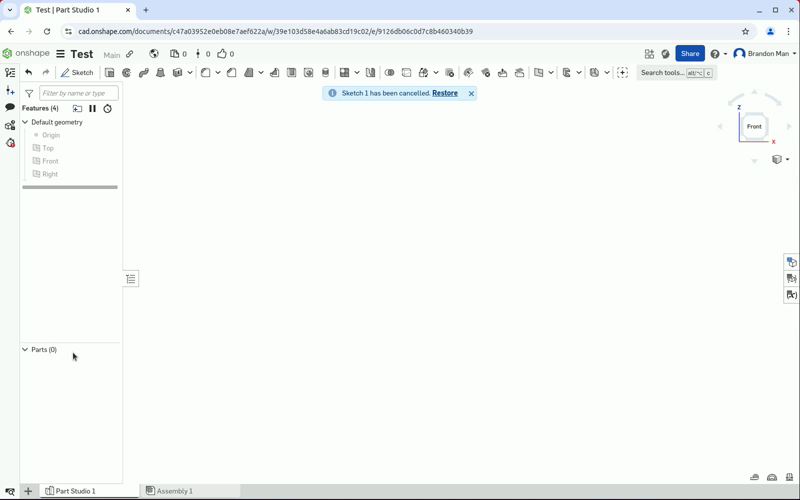
mouse_move(73, 352)
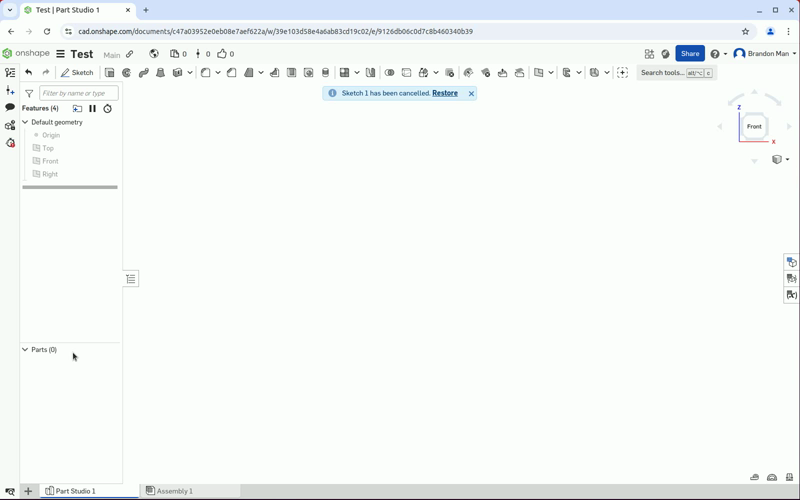
key(shift+y)
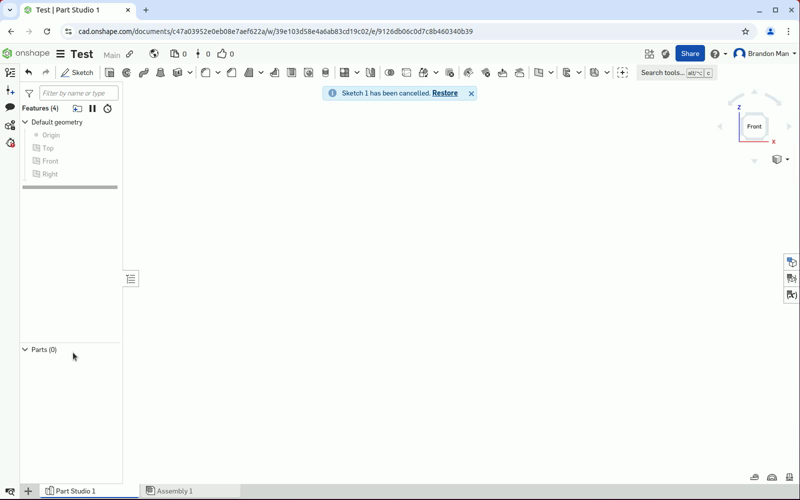
key(shift+s)
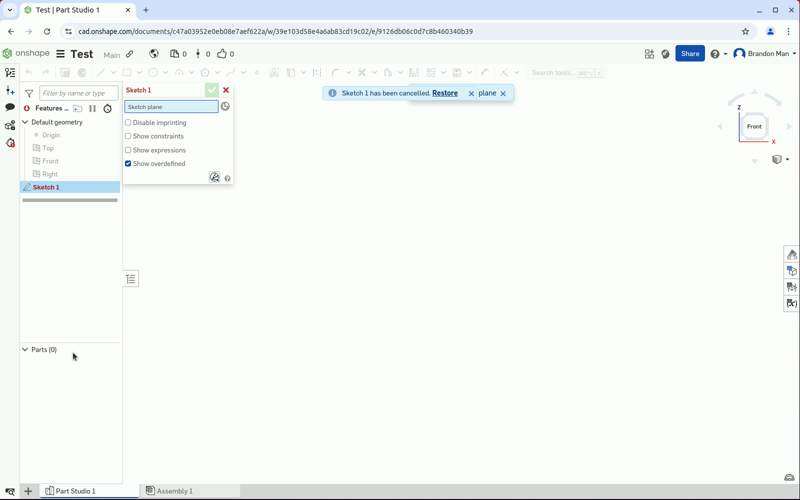
mouse_move(73, 163)
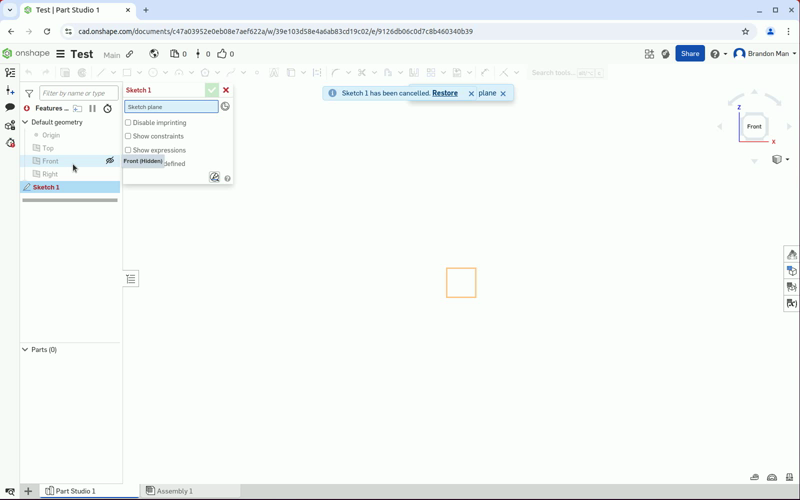
click(73, 163)
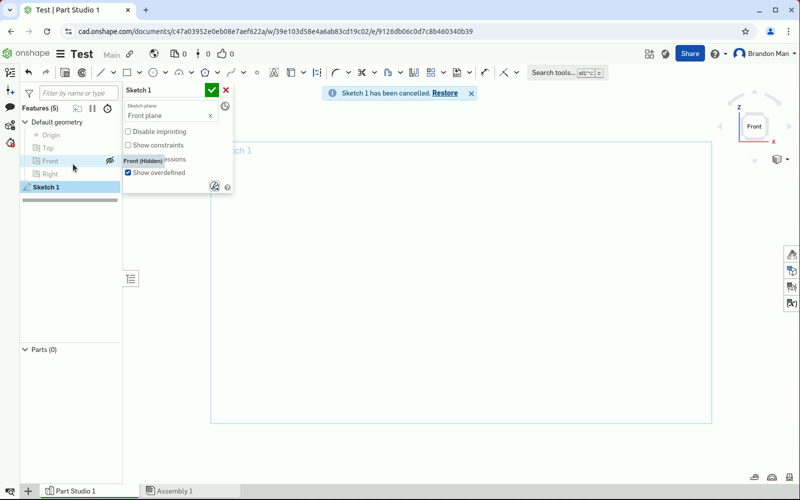
mouse_move(73, 352)
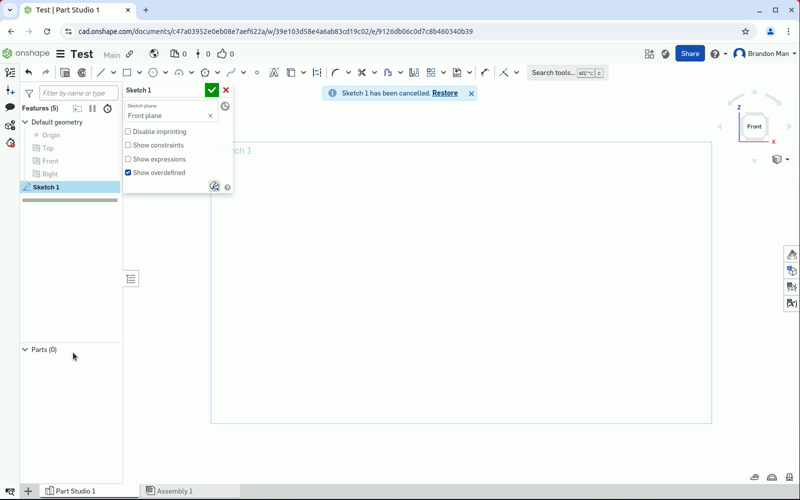
key(y)
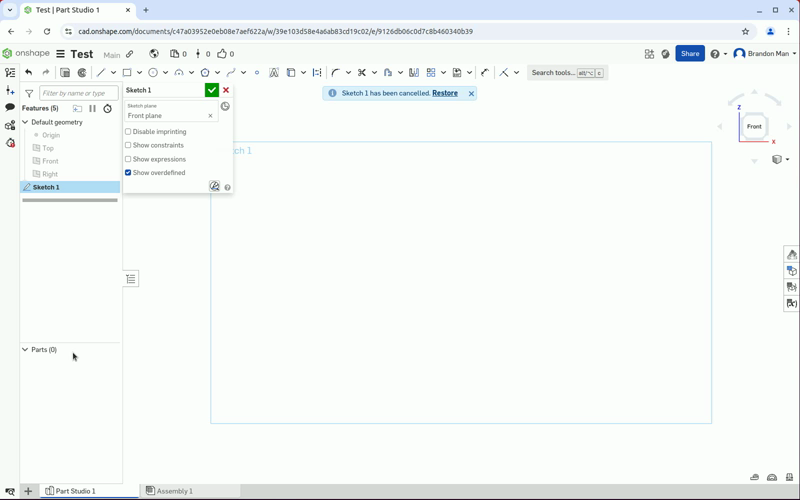
key(c)
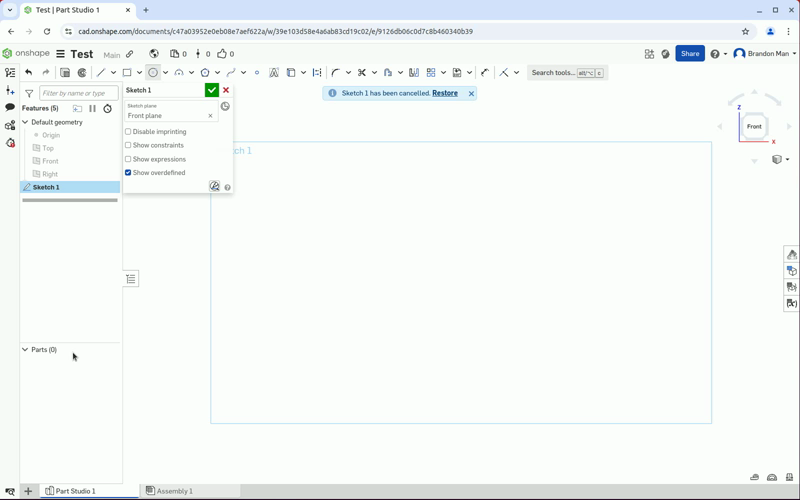
key_down(shift)
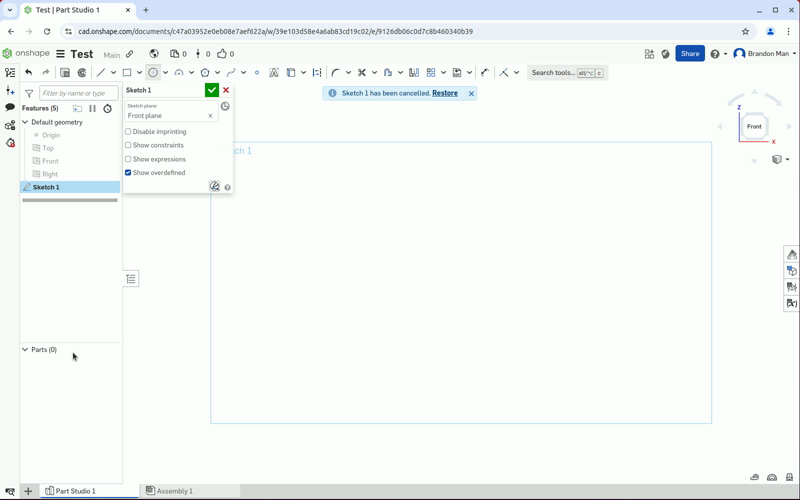
mouse_move(461, 282)
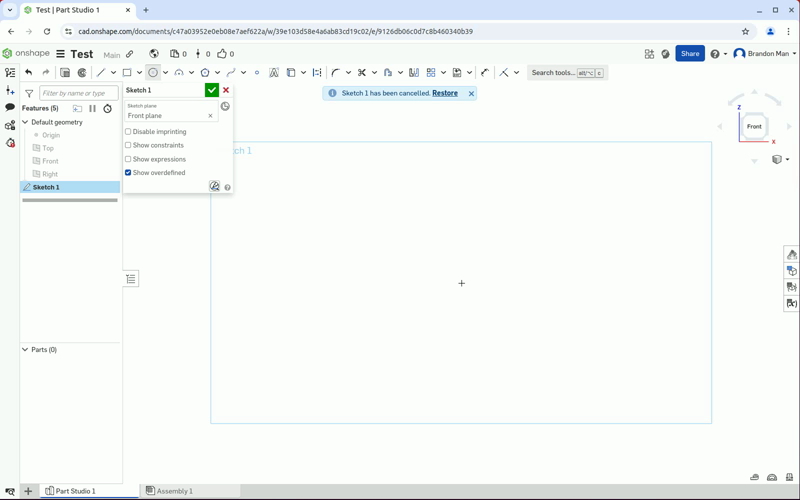
click(461, 282)
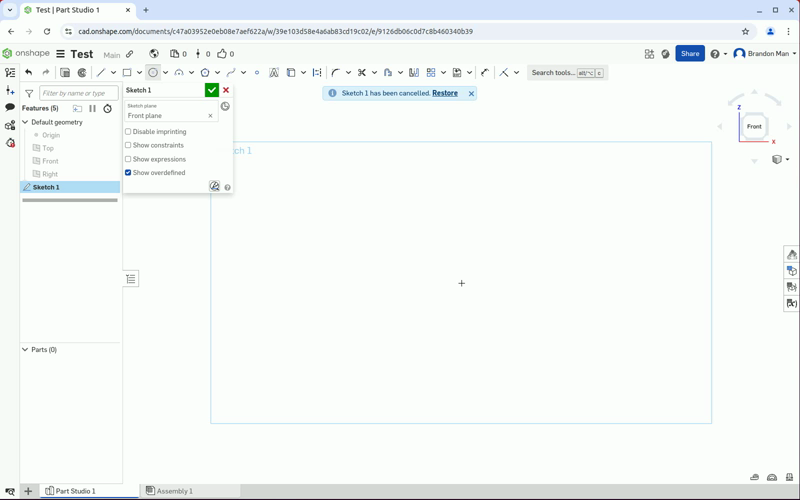
key_up(shift)
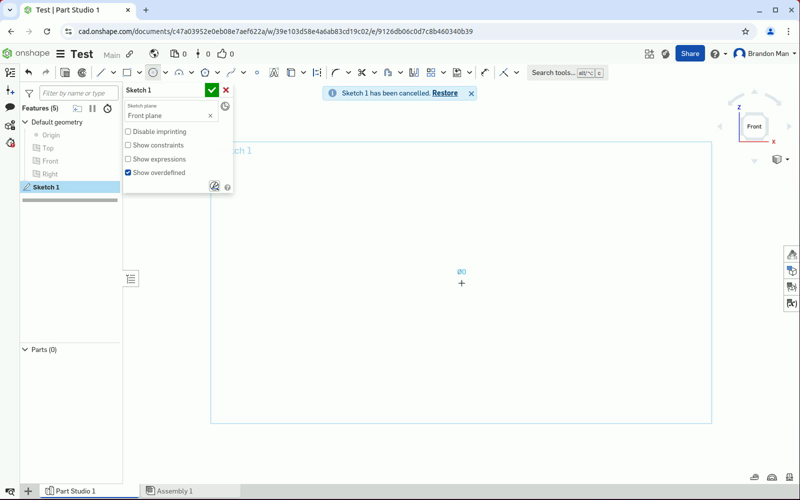
mouse_move(528, 282)
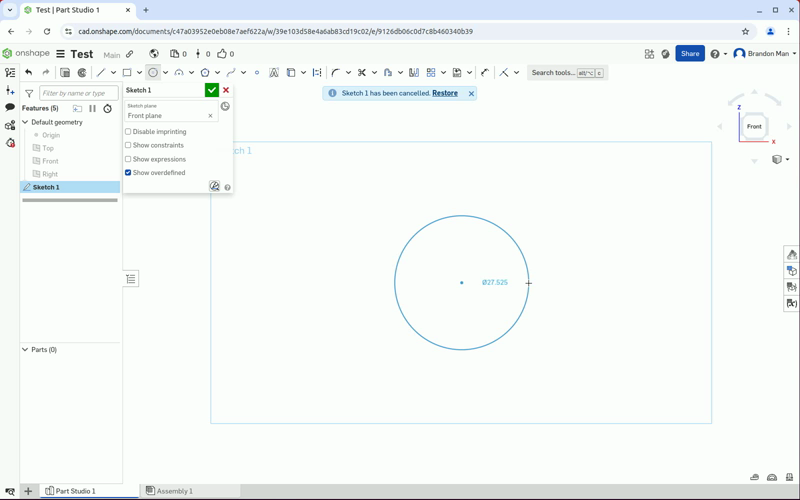
click(528, 282)
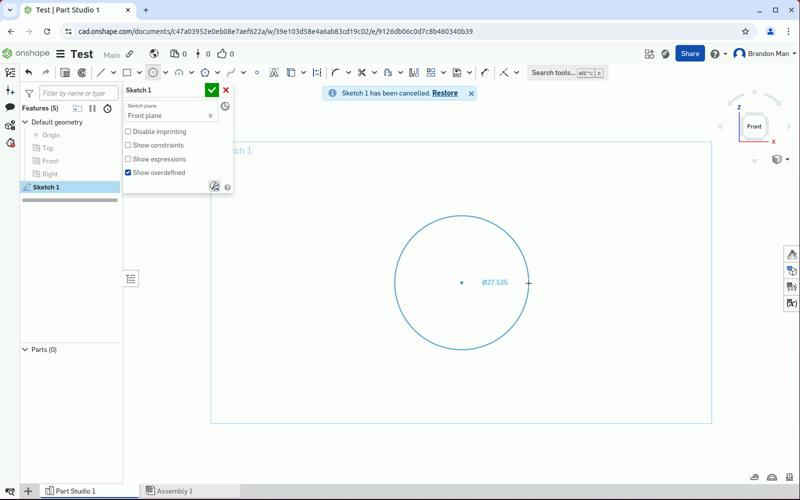
key(esc)
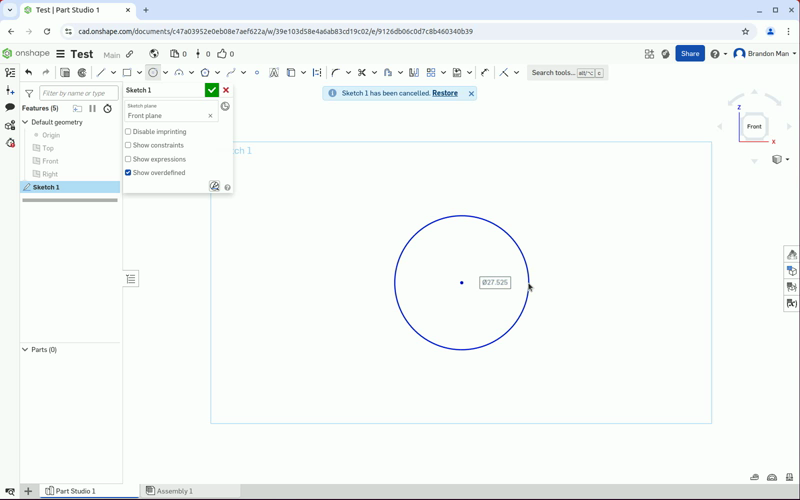
mouse_move(471, 293)
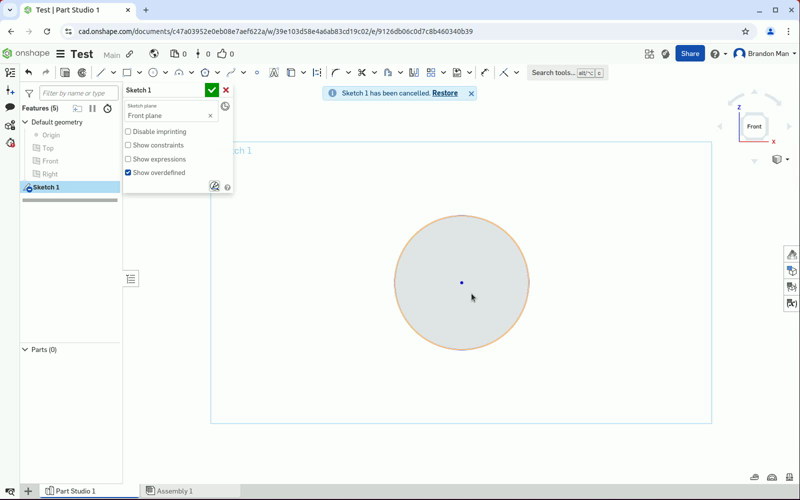
click(471, 293)
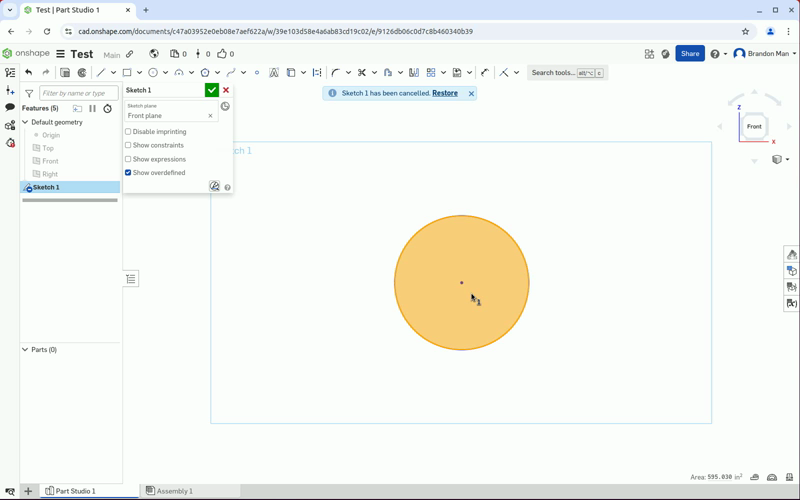
mouse_move(73, 352)
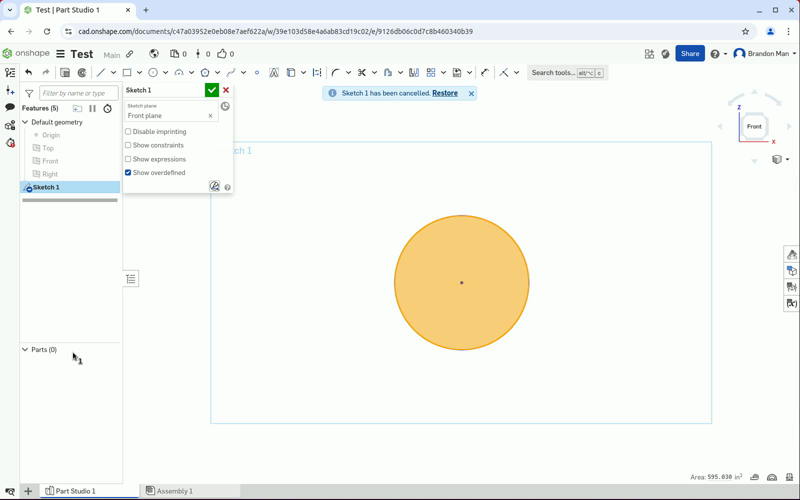
key(shift+y)
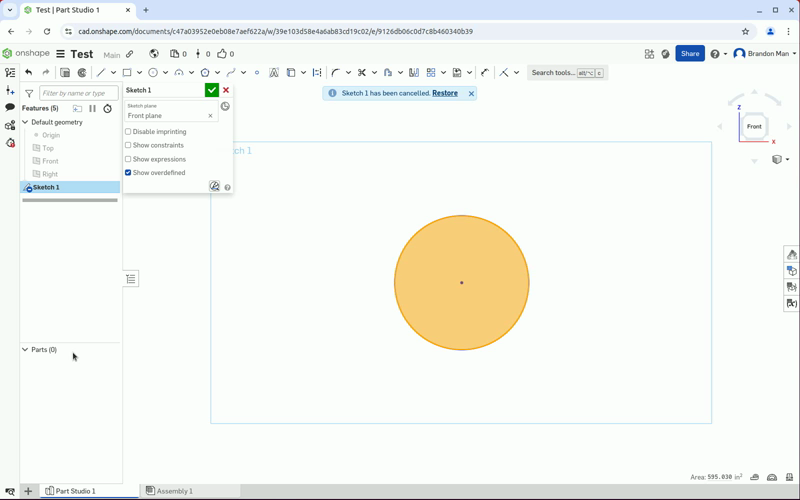
key(shift+e)
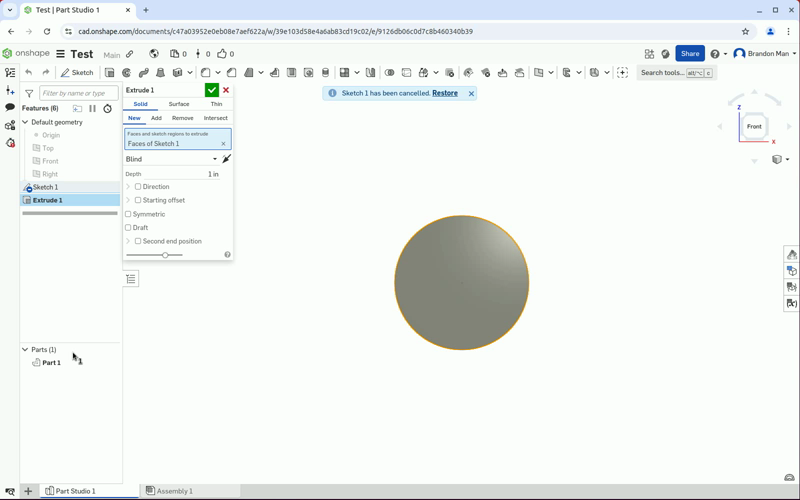
mouse_move(143, 106)
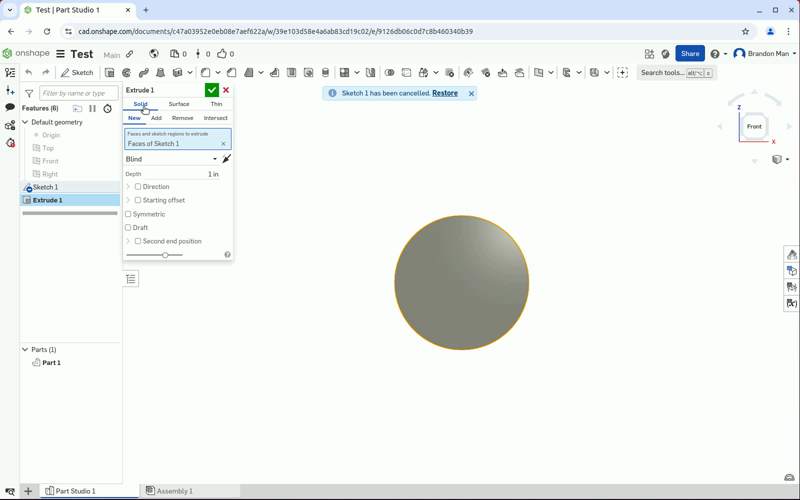
click(143, 106)
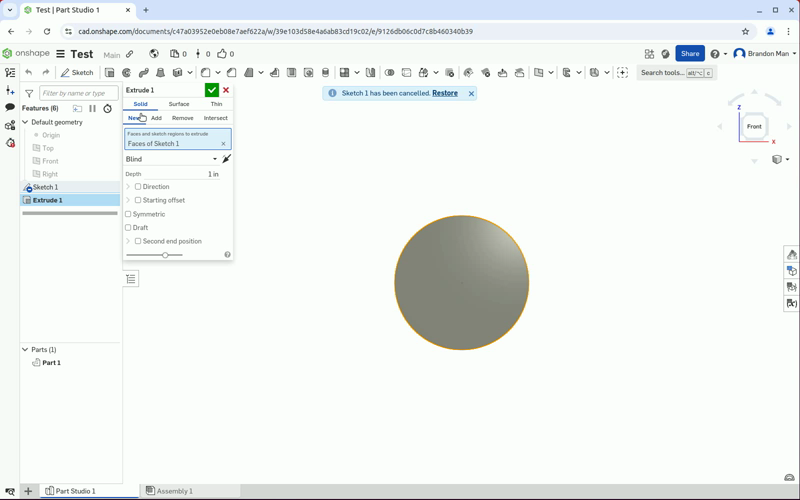
mouse_move(137, 120)
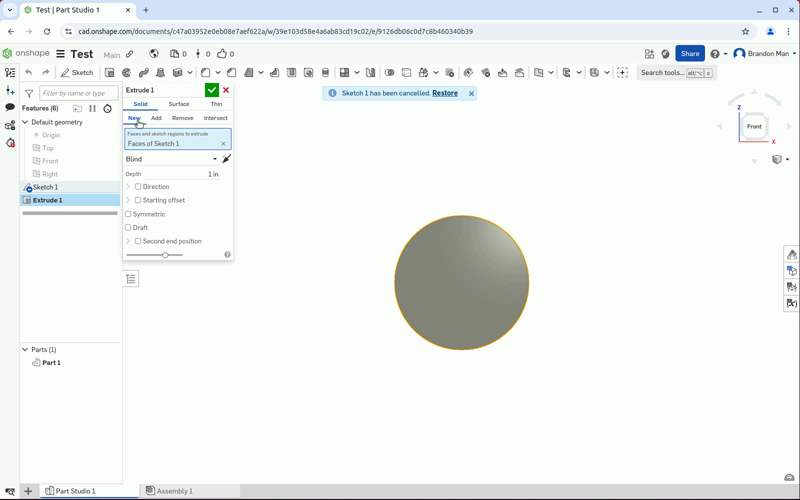
click(137, 120)
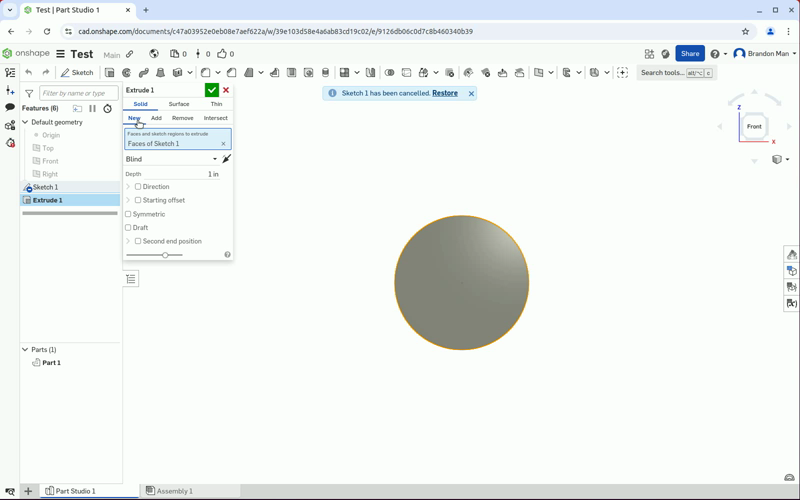
key(tab, 4)
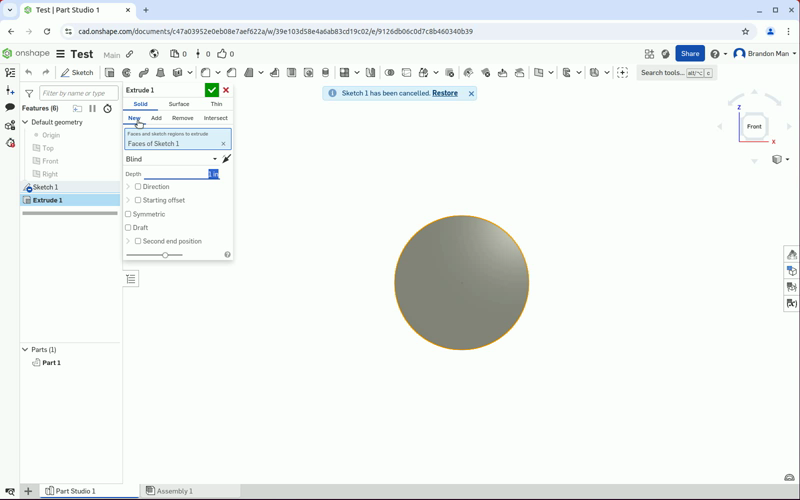
text(17.813)
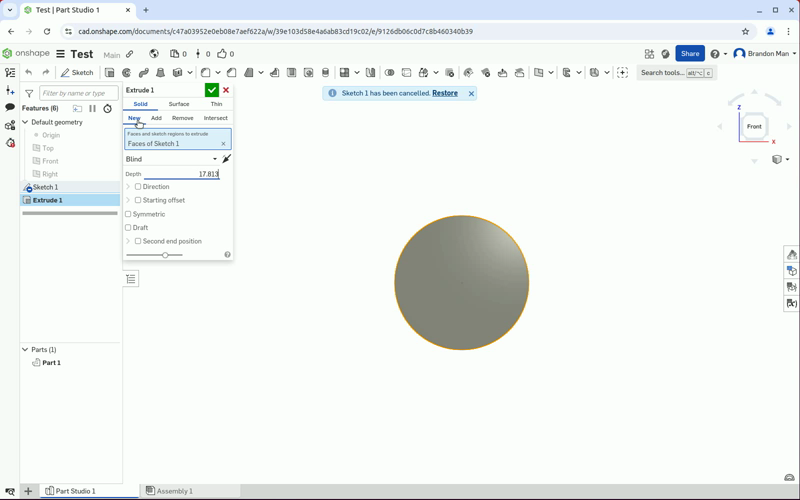
key(enter)
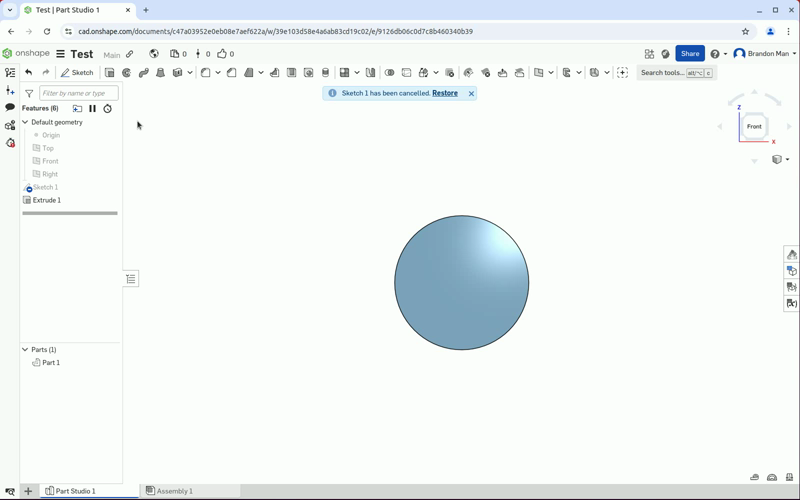
key(shift+h)
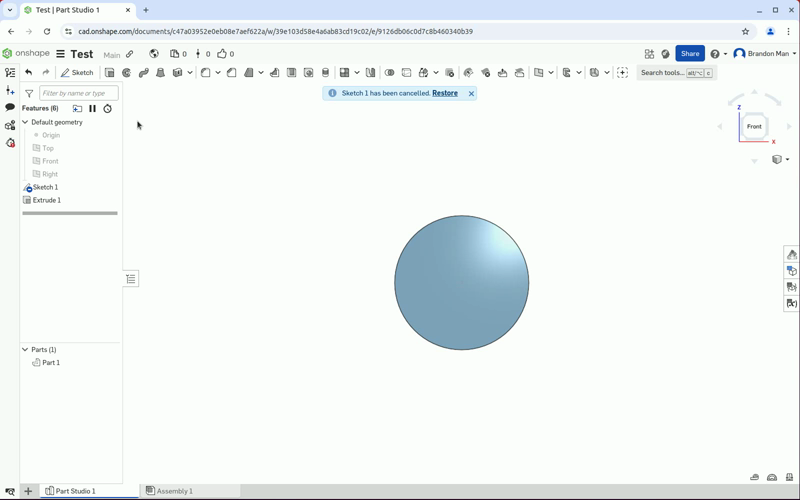
key(shift+h)
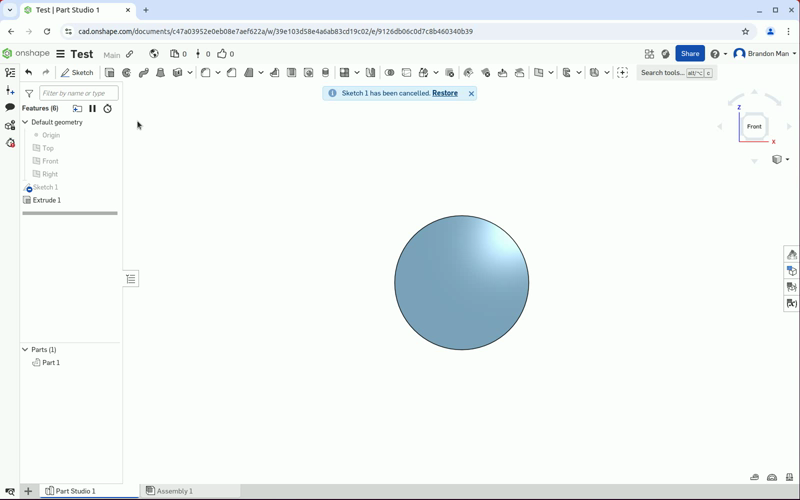
mouse_move(73, 189)
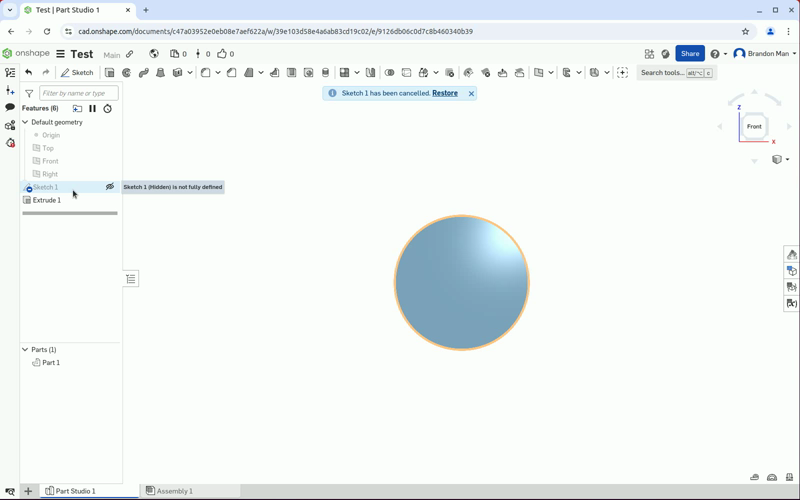
click(73, 189)
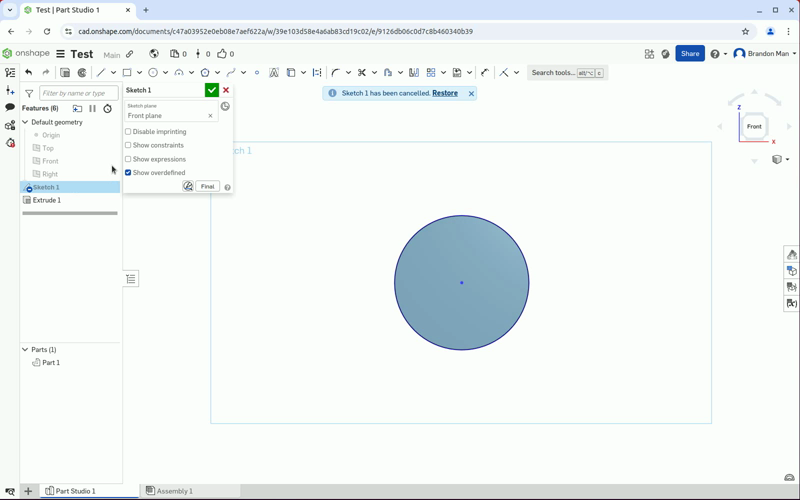
mouse_move(229, 92)
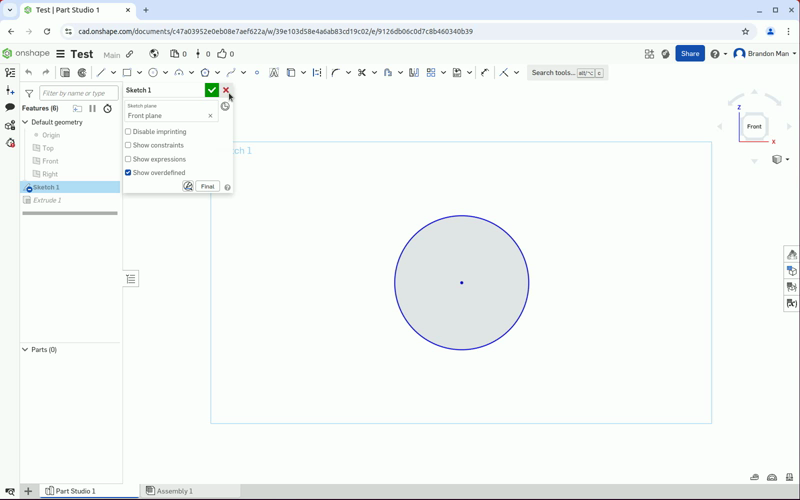
click(229, 92)
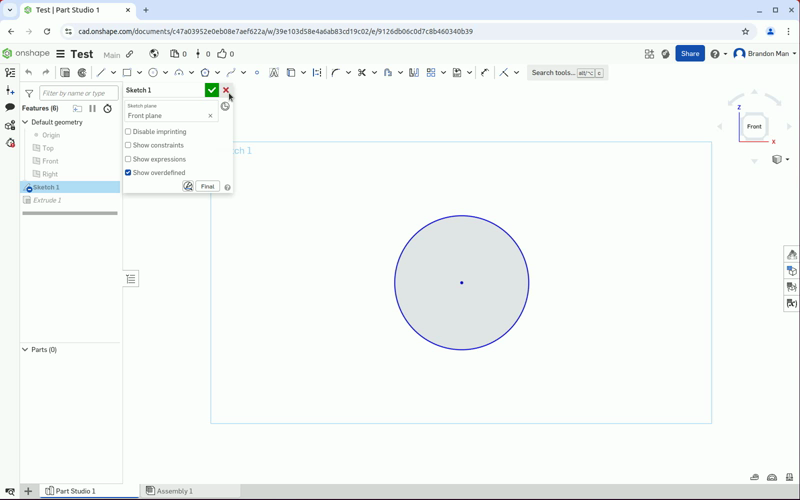
key(shift+s)
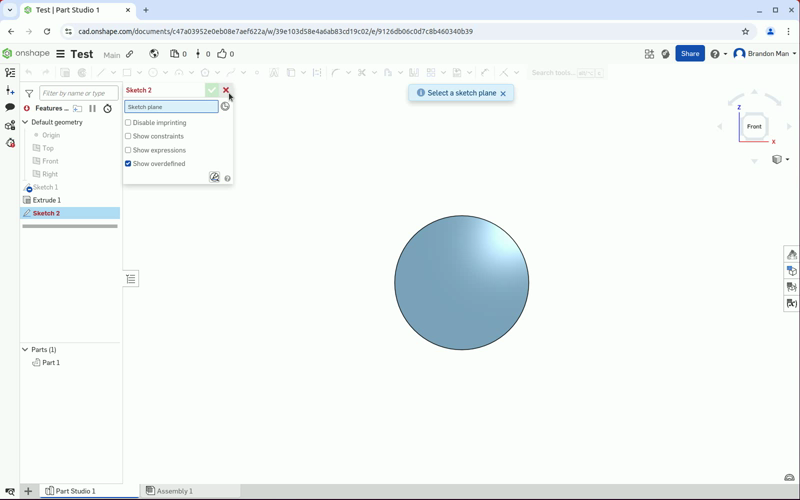
mouse_move(73, 163)
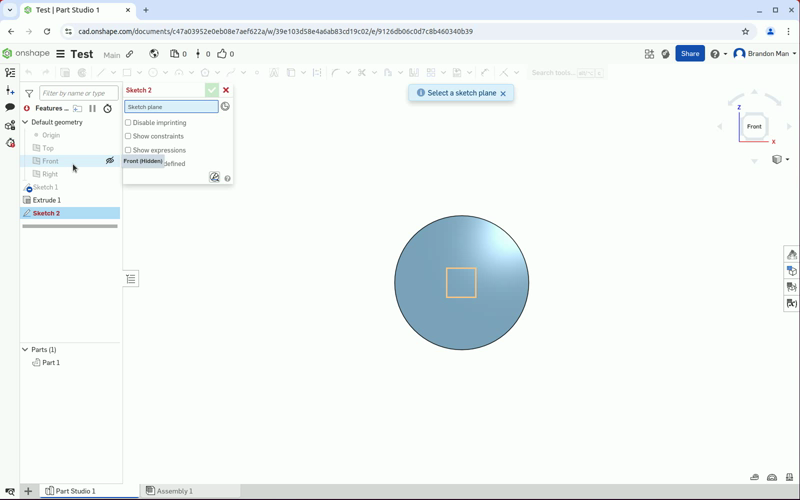
click(73, 163)
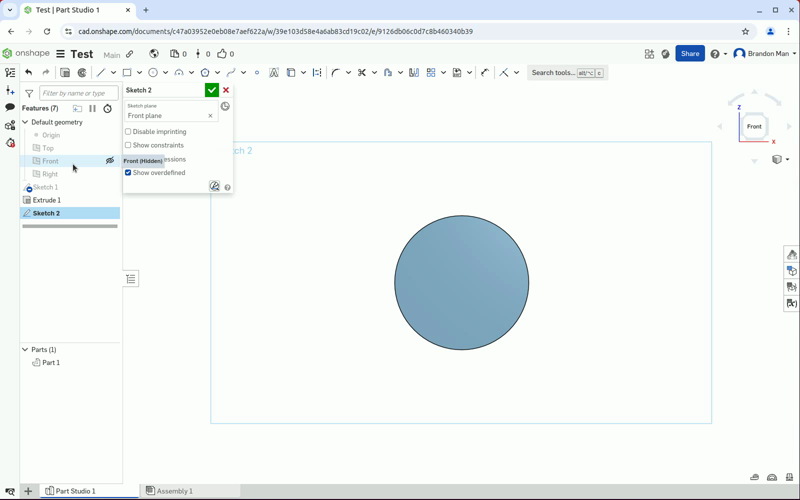
mouse_move(73, 352)
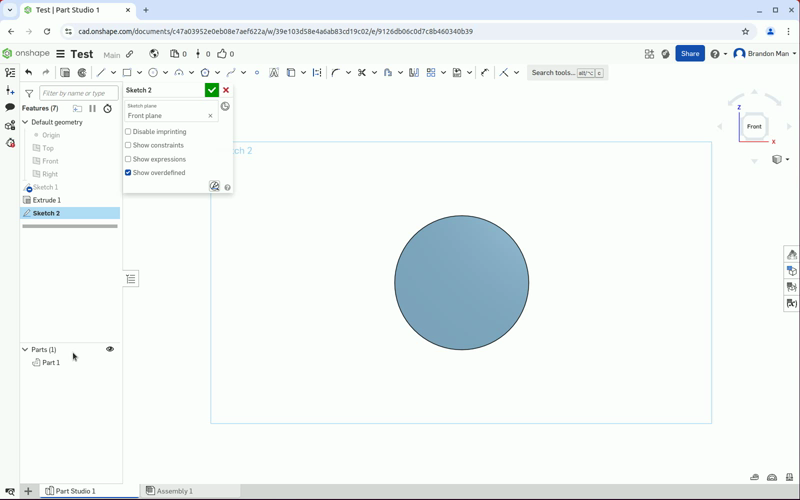
key(y)
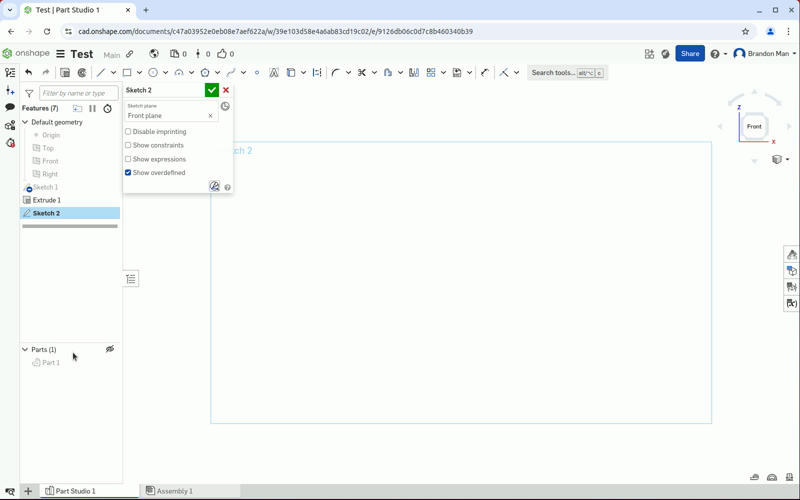
key(c)
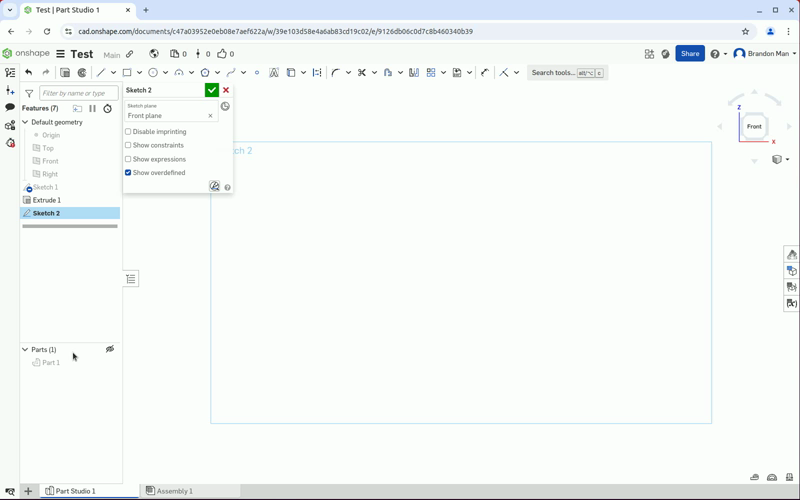
key_down(shift)
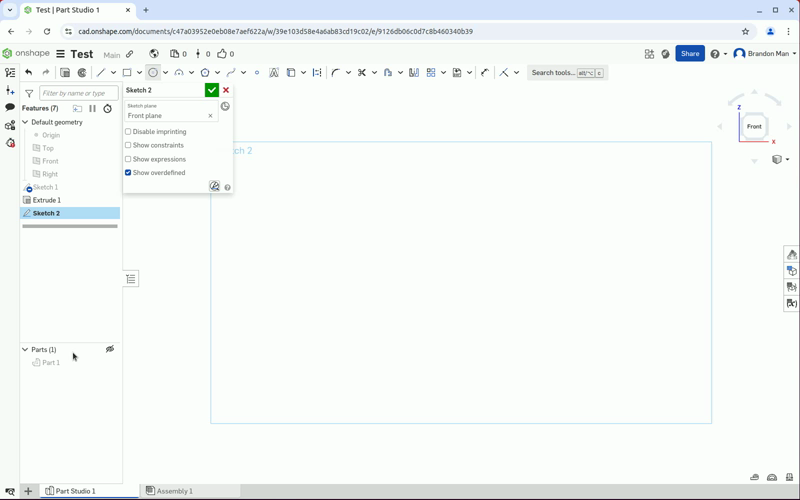
mouse_move(461, 282)
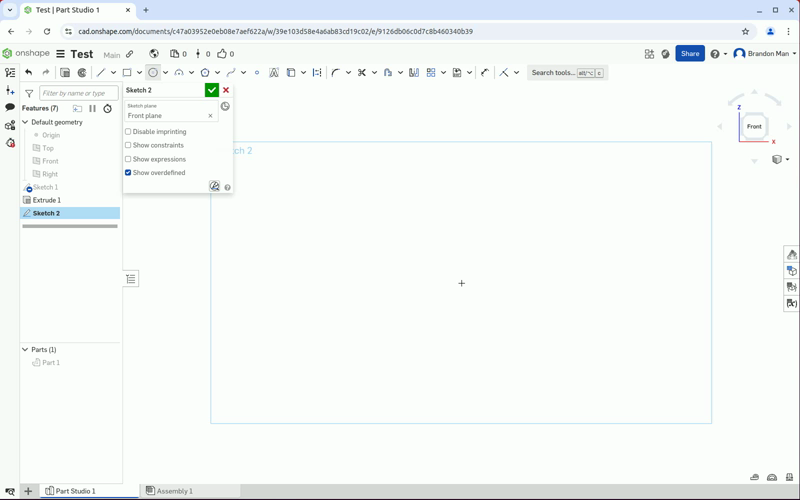
click(461, 282)
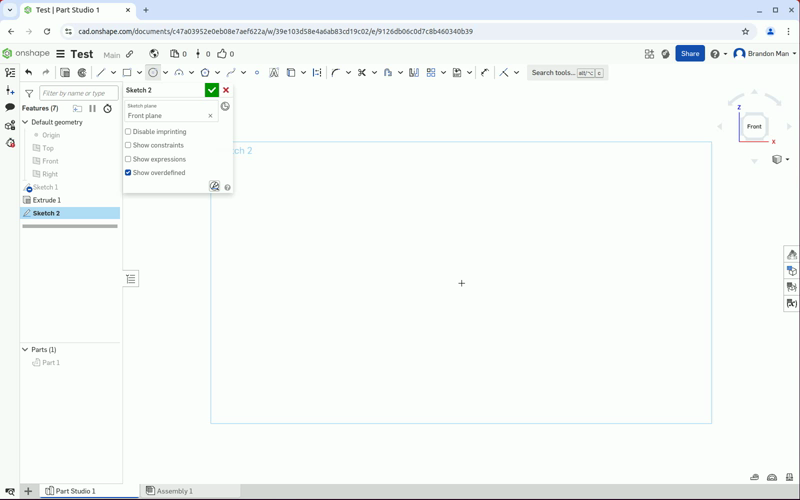
key_up(shift)
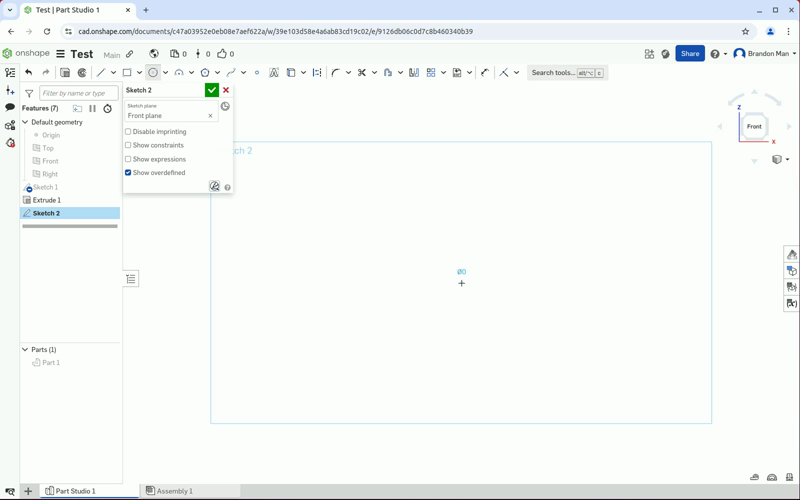
mouse_move(528, 282)
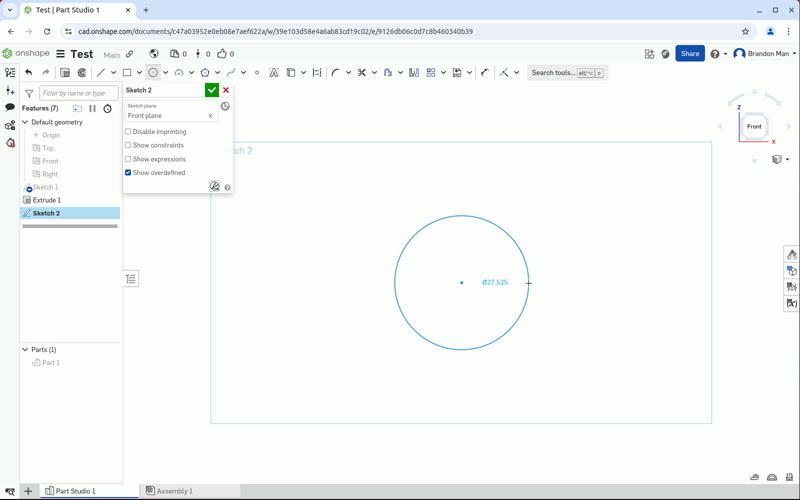
click(528, 282)
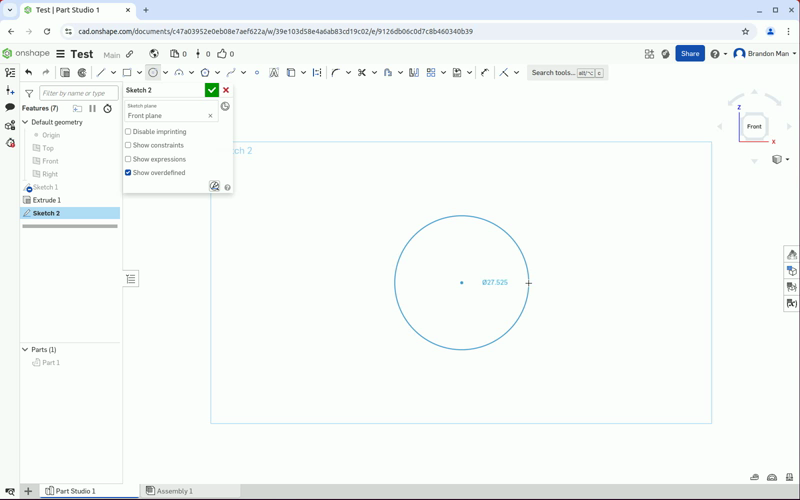
key(esc)
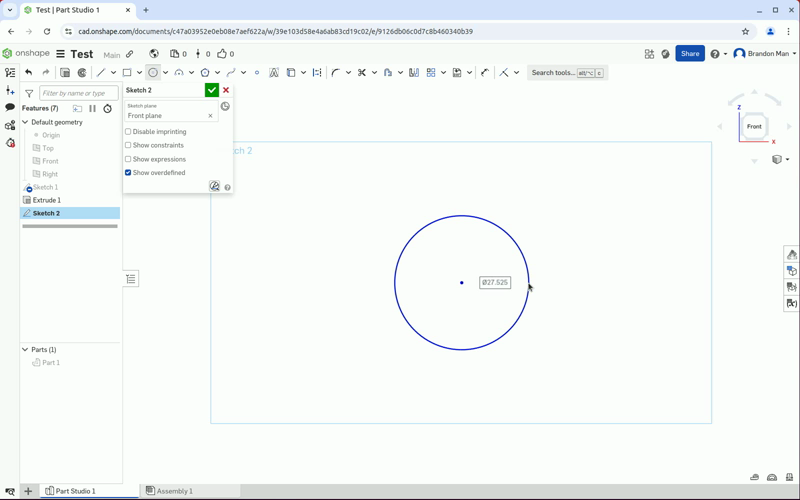
mouse_move(465, 300)
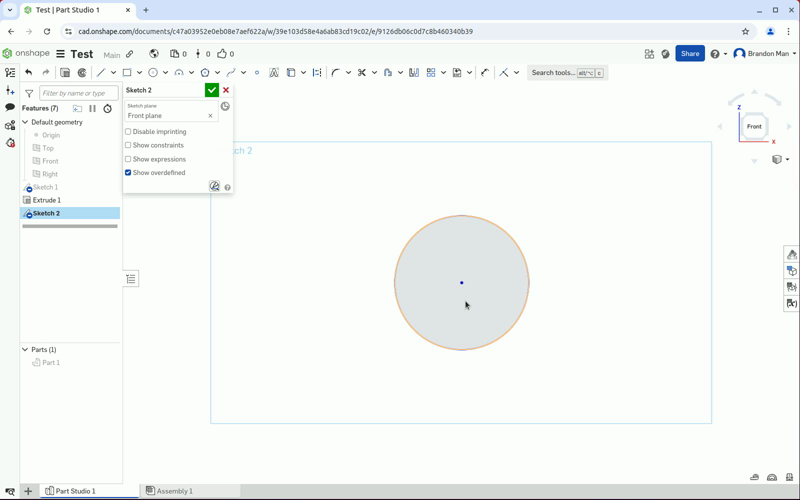
click(465, 300)
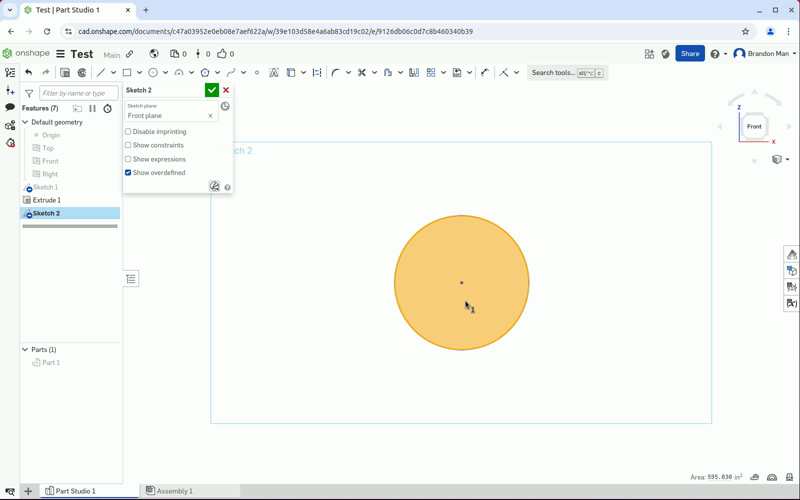
mouse_move(73, 352)
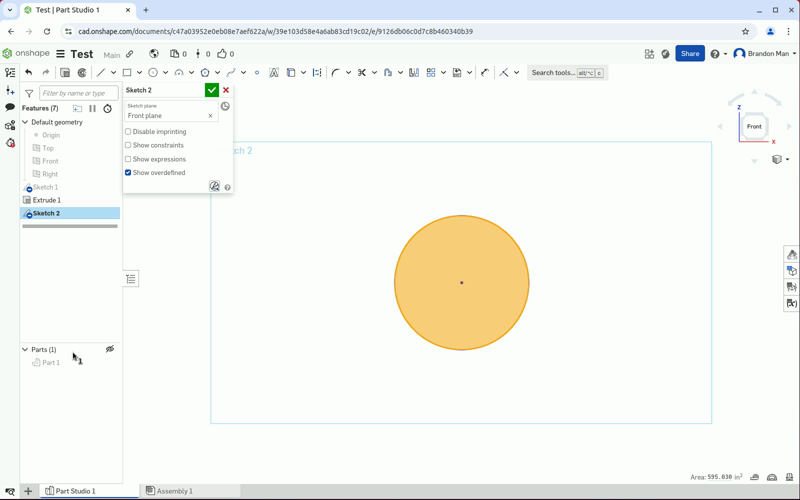
key(shift+y)
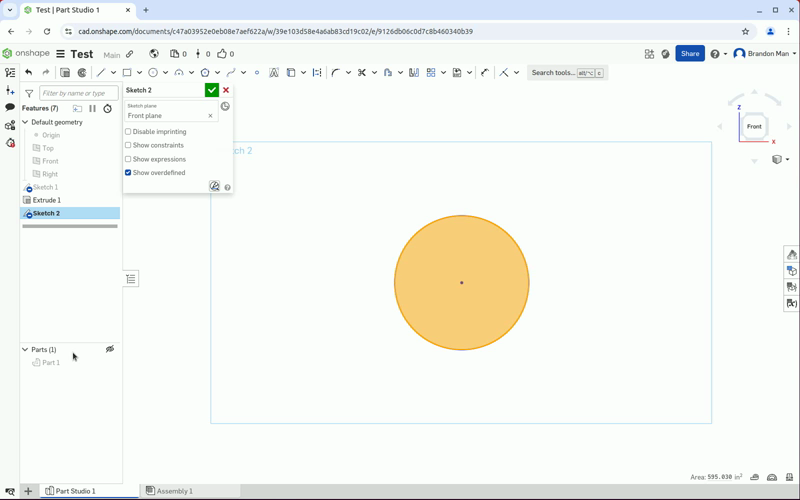
key(shift+e)
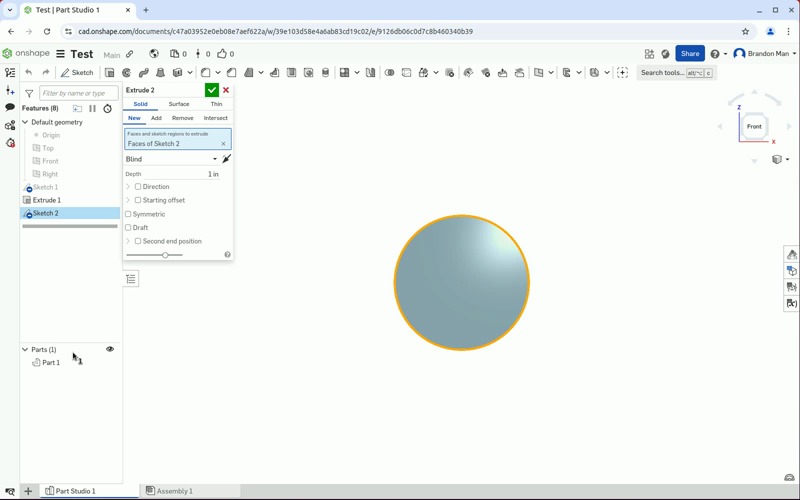
mouse_move(143, 106)
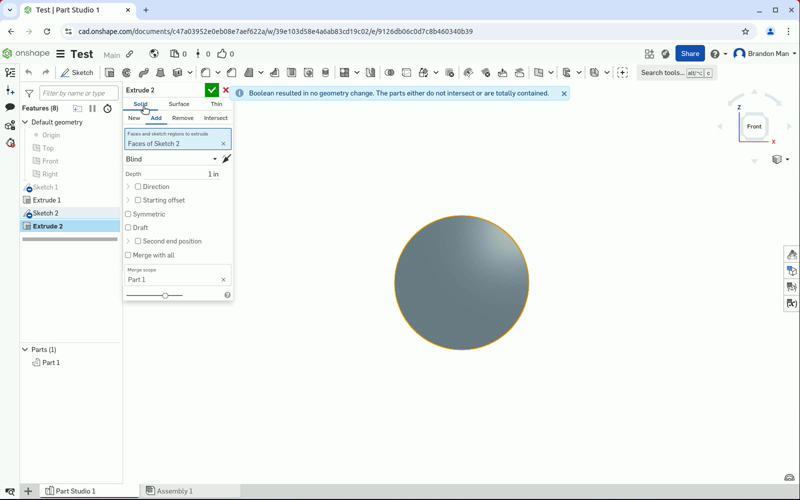
click(143, 106)
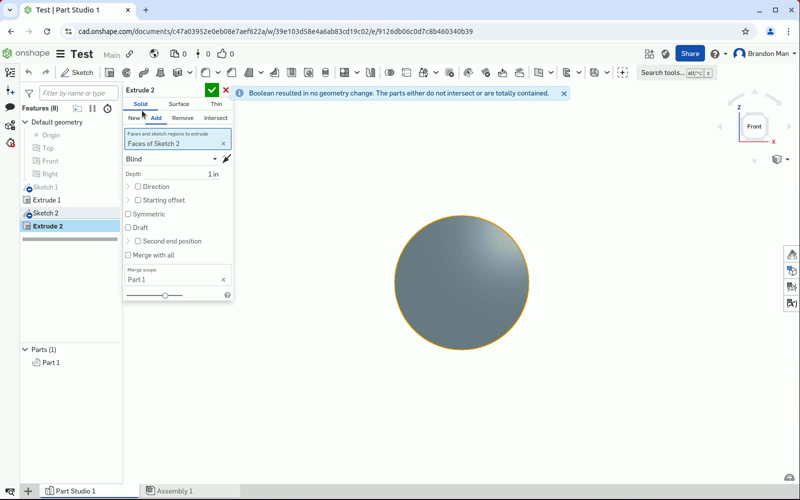
mouse_move(137, 120)
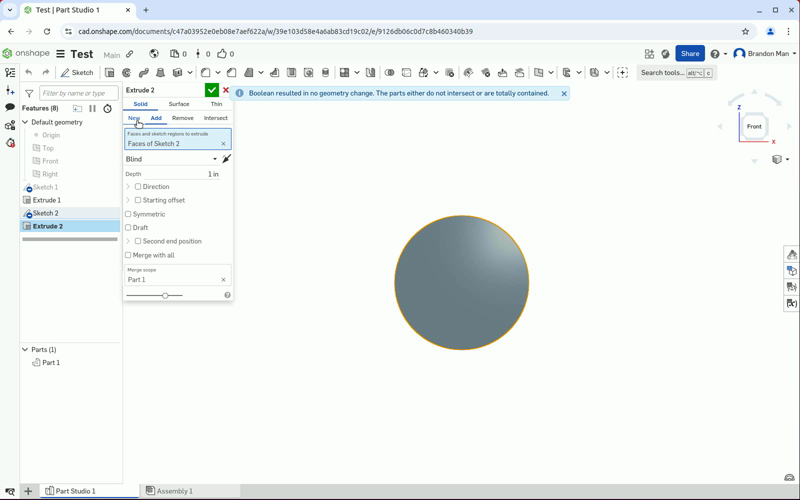
click(137, 120)
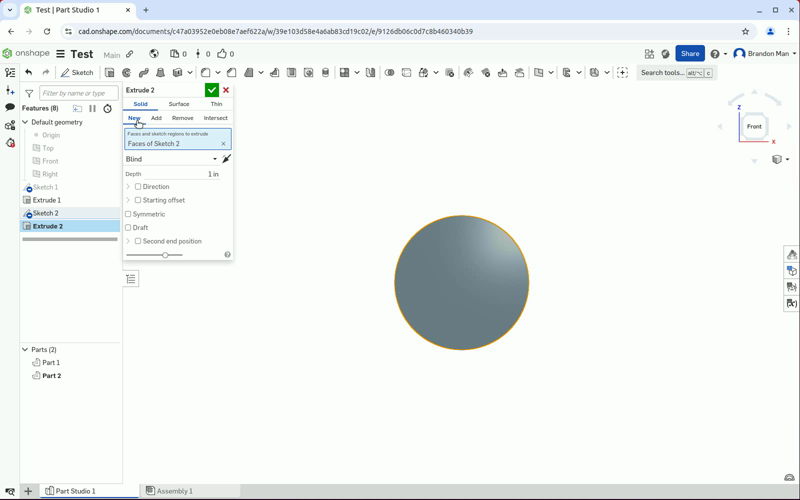
key(tab, 4)
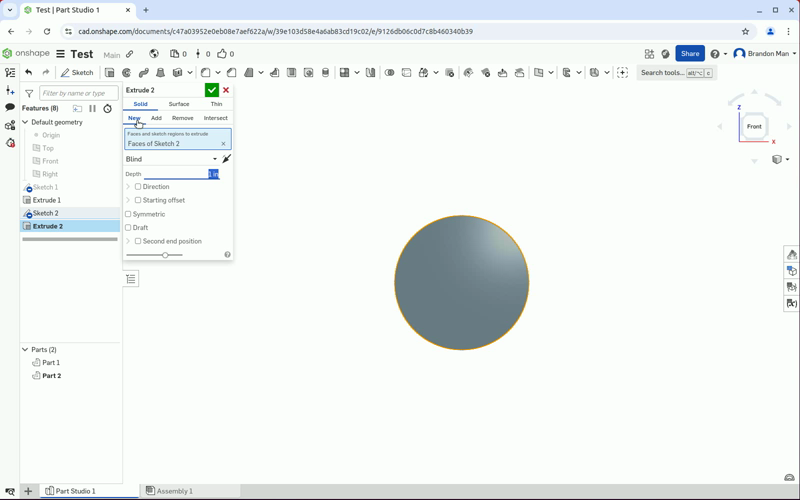
text(17.813)
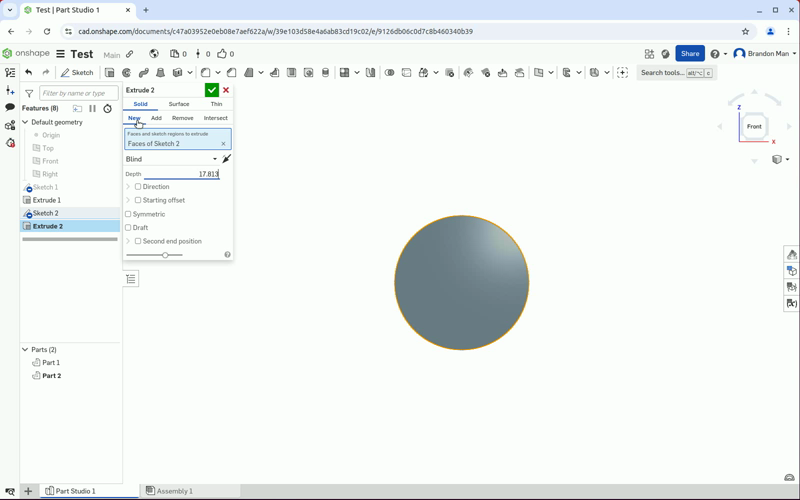
key(enter)
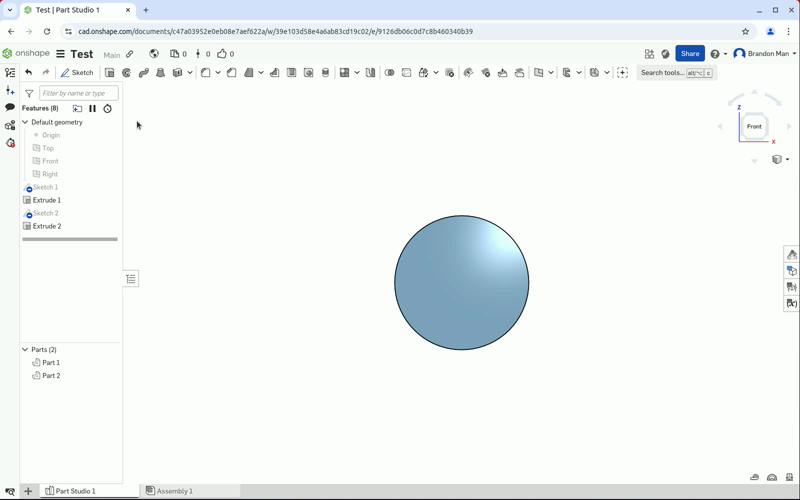
key(shift+h)
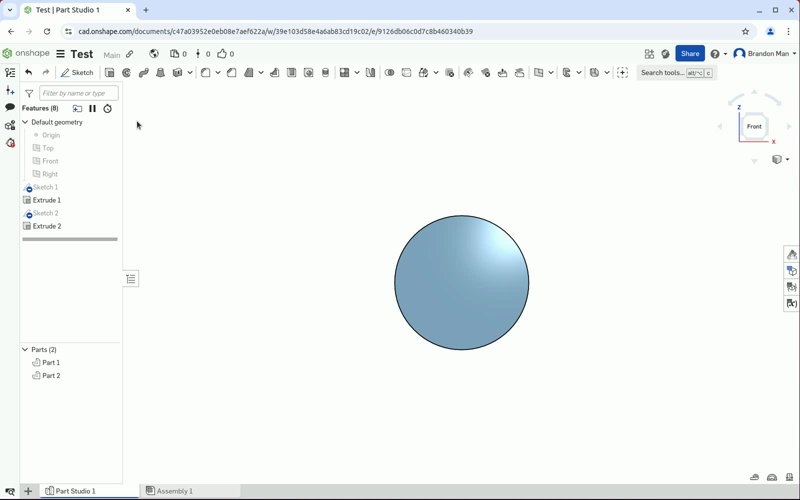
key(shift+h)
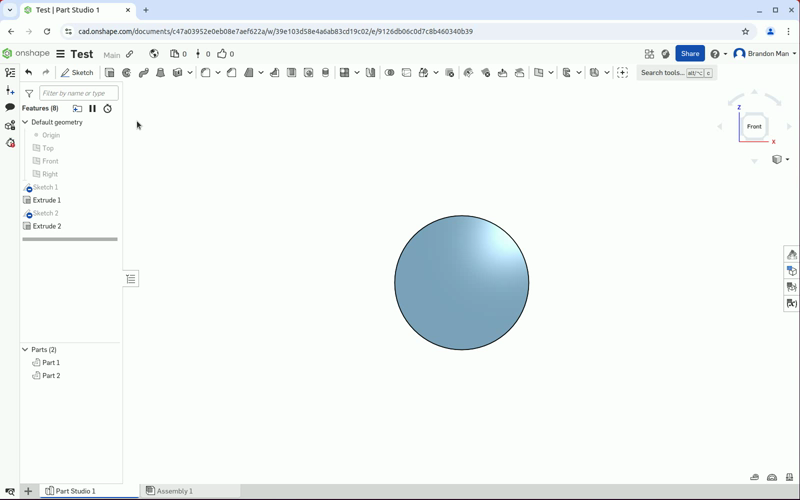
mouse_move(73, 189)
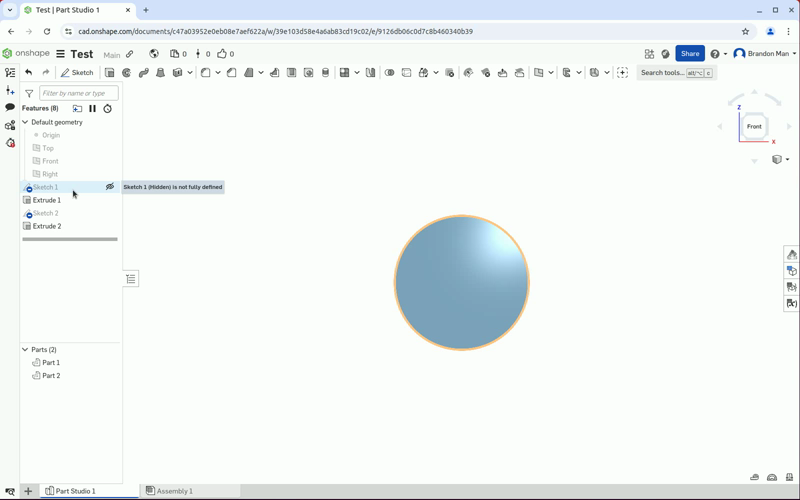
click(73, 189)
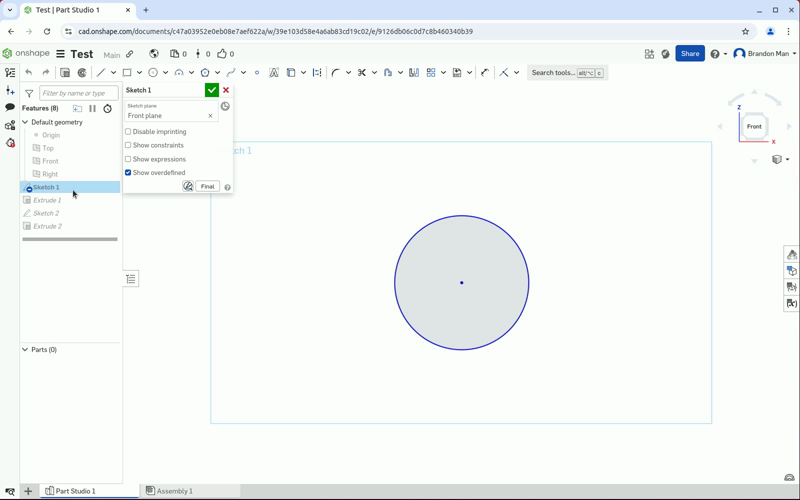
mouse_move(229, 92)
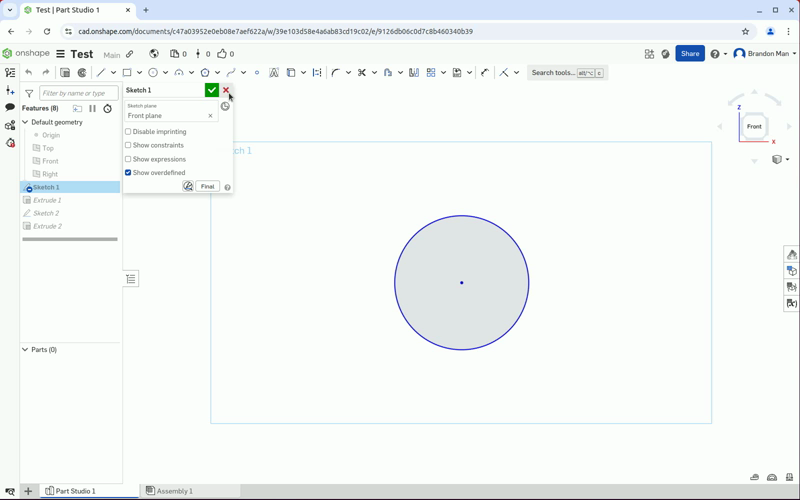
click(229, 92)
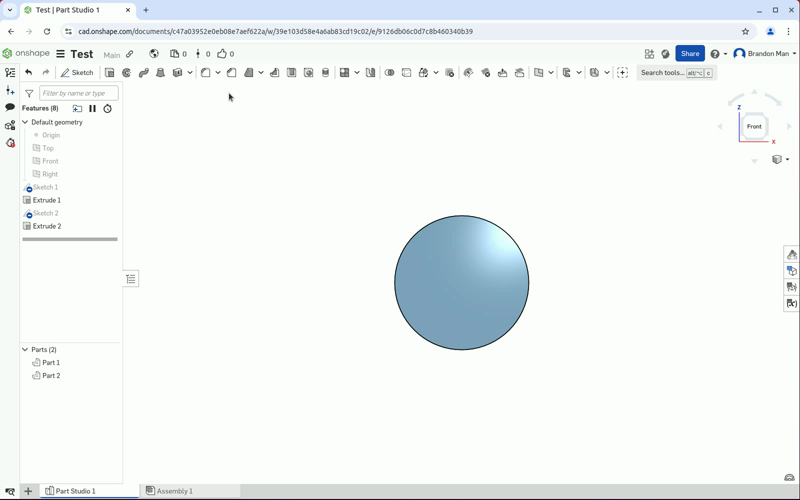
mouse_move(541, 75)
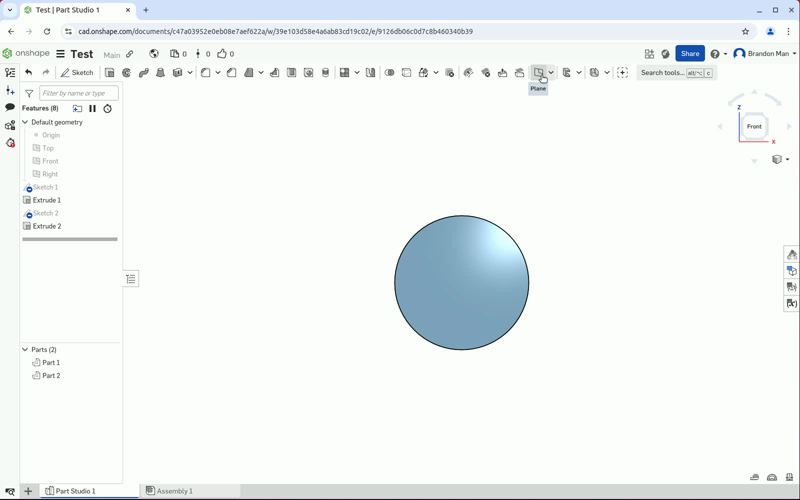
click(541, 75)
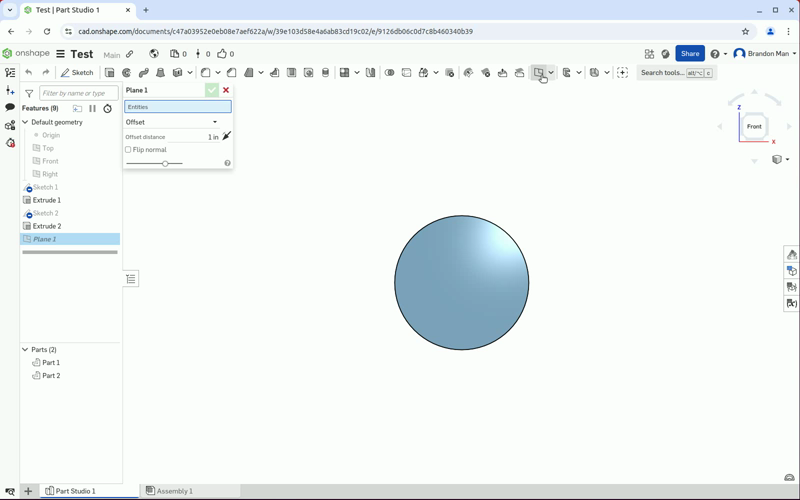
mouse_move(73, 163)
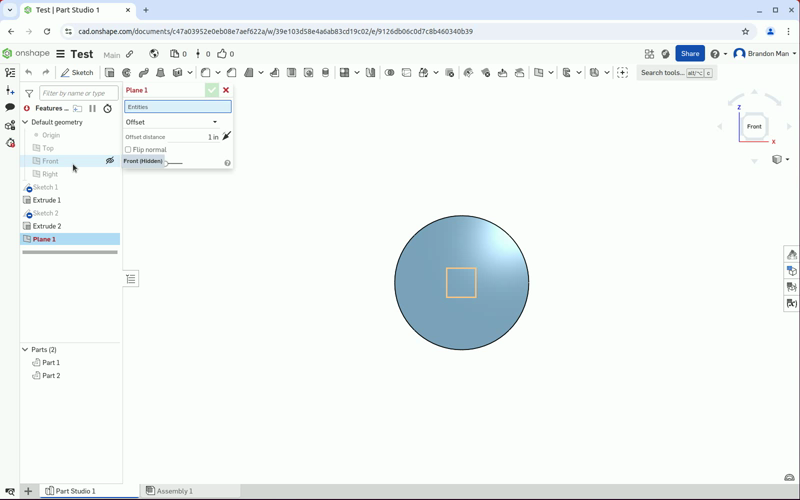
click(73, 163)
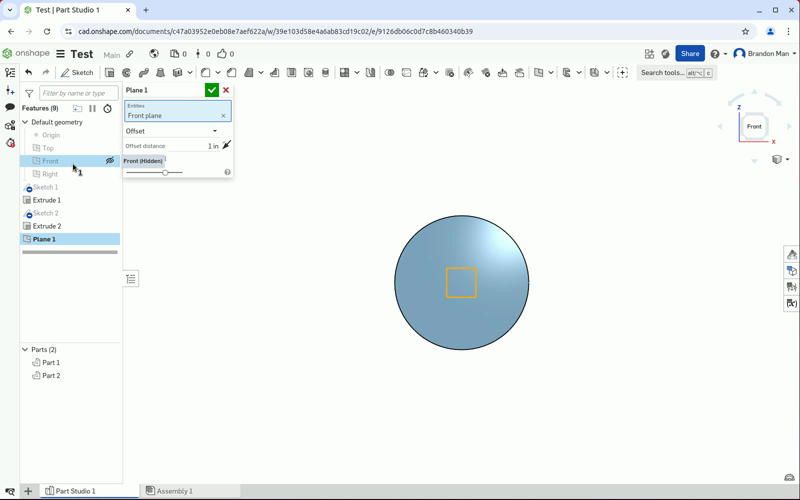
key(tab, 2)
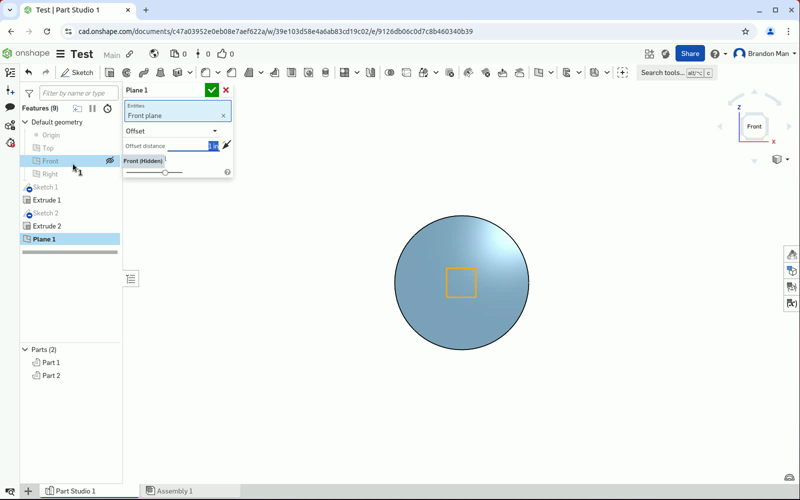
text(17.809)
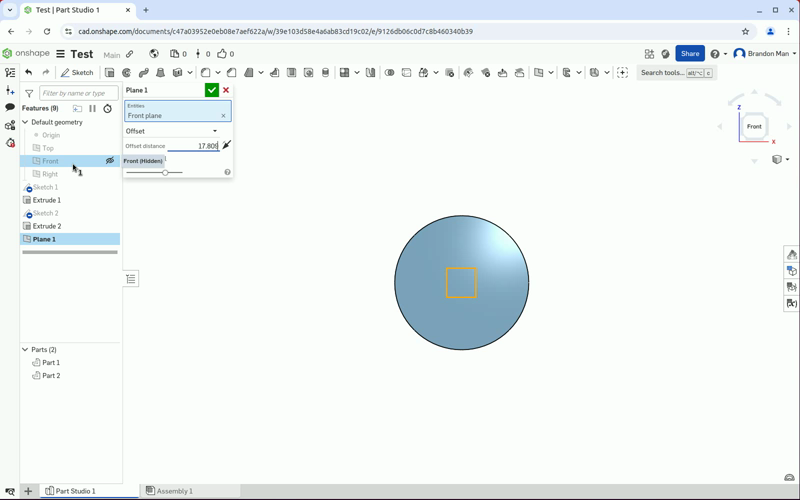
key(enter, 2)
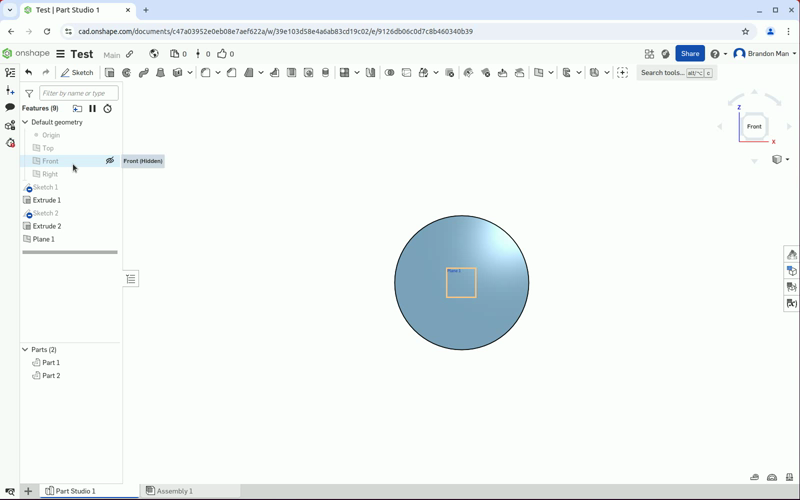
key(shift+s)
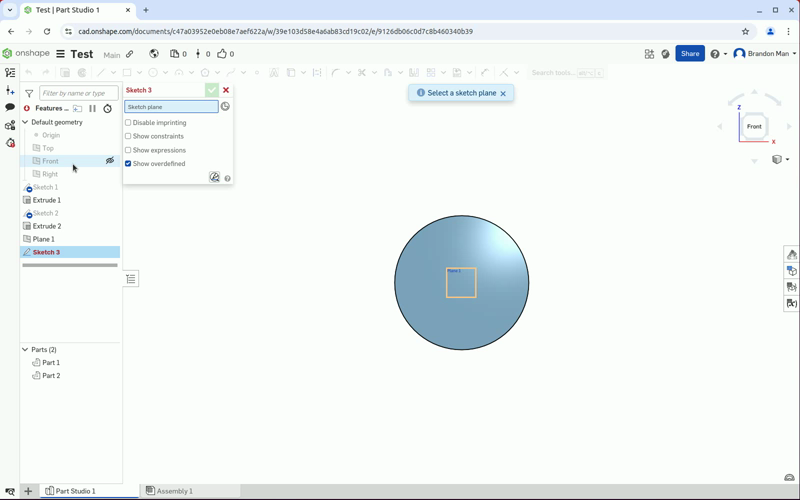
mouse_move(73, 241)
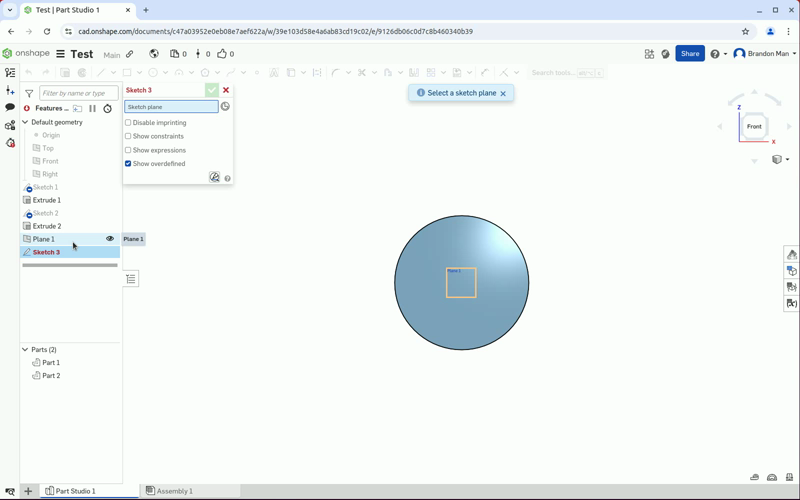
click(73, 241)
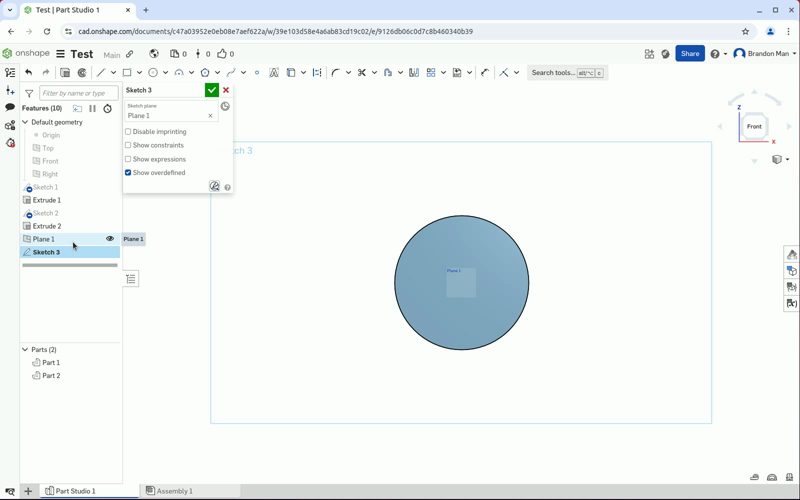
mouse_move(73, 352)
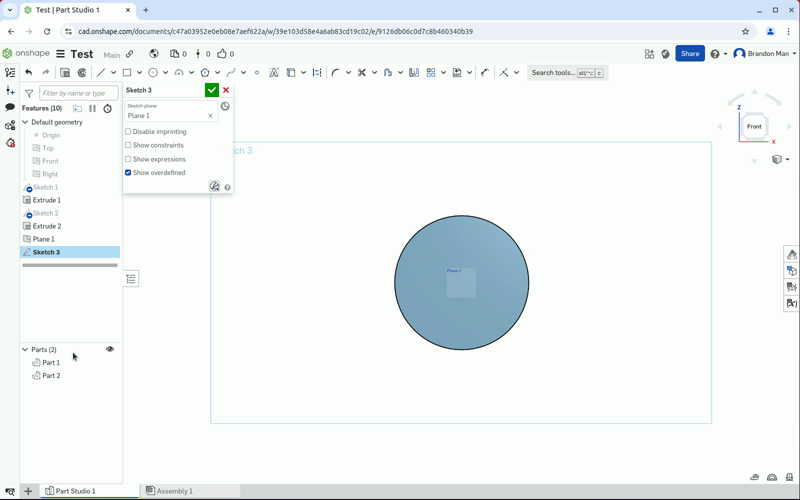
key(y)
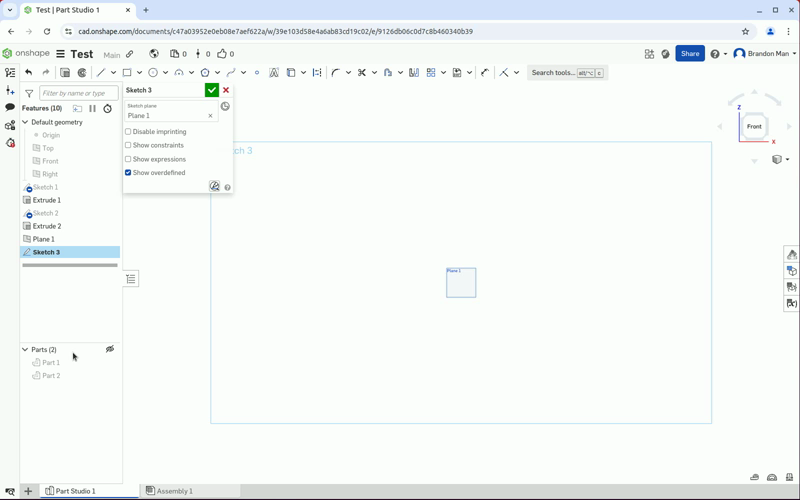
key(c)
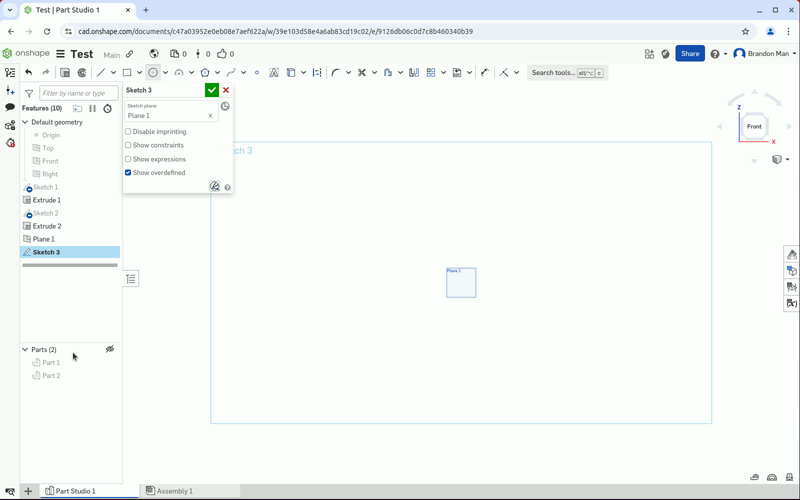
key_down(shift)
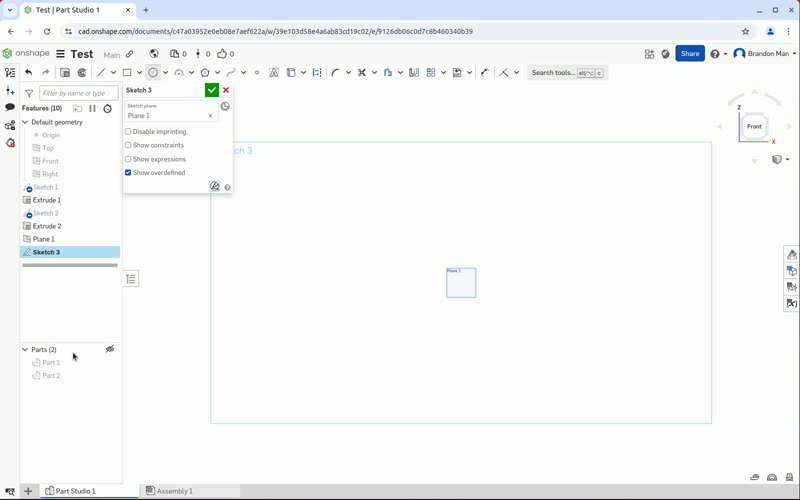
mouse_move(461, 282)
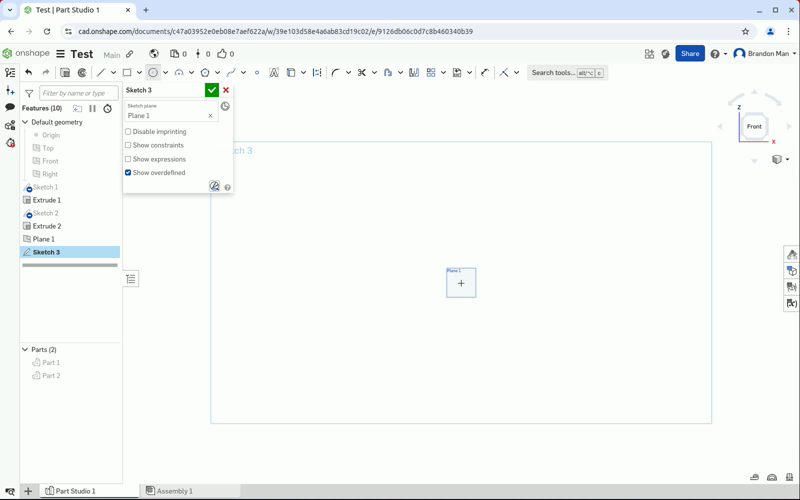
click(461, 282)
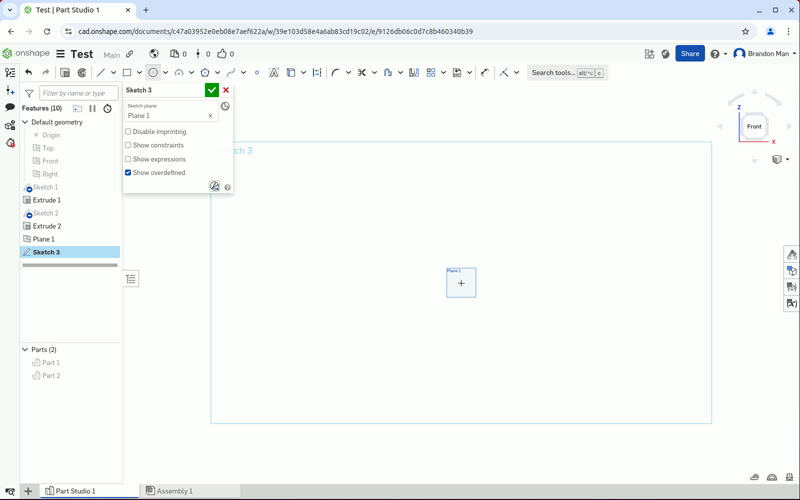
key_up(shift)
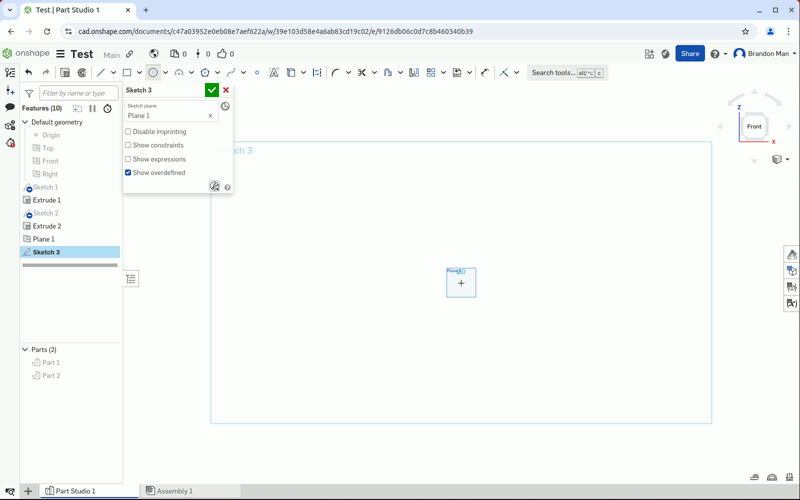
mouse_move(504, 282)
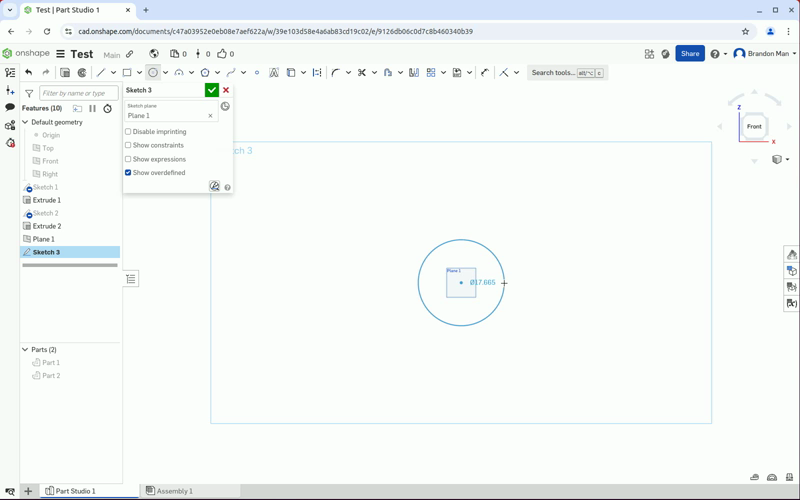
click(504, 282)
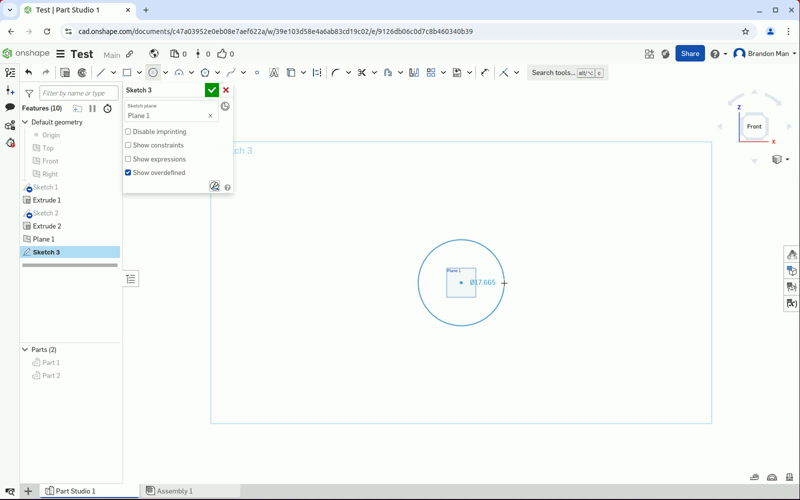
key(esc)
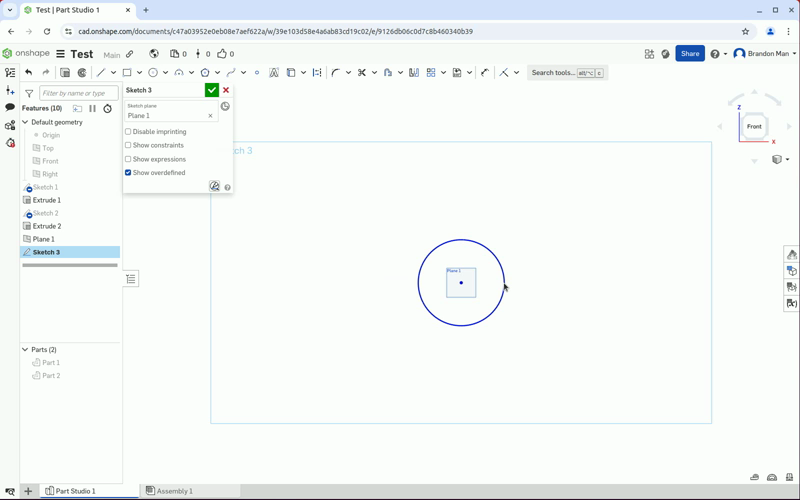
mouse_move(457, 253)
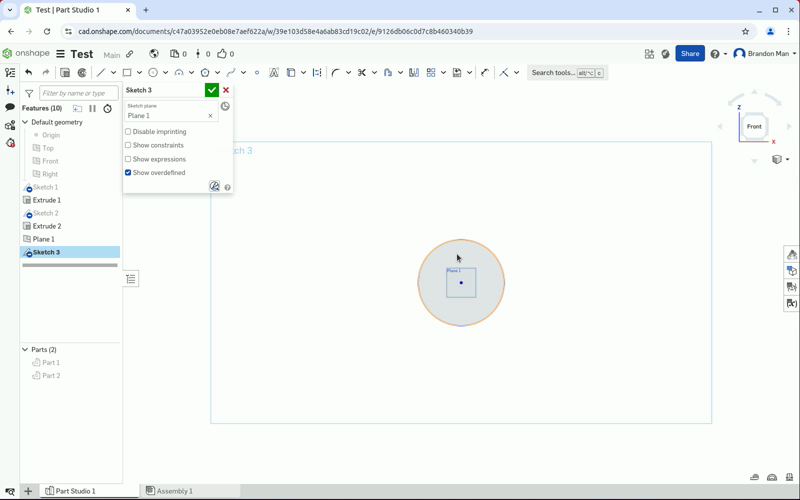
click(457, 253)
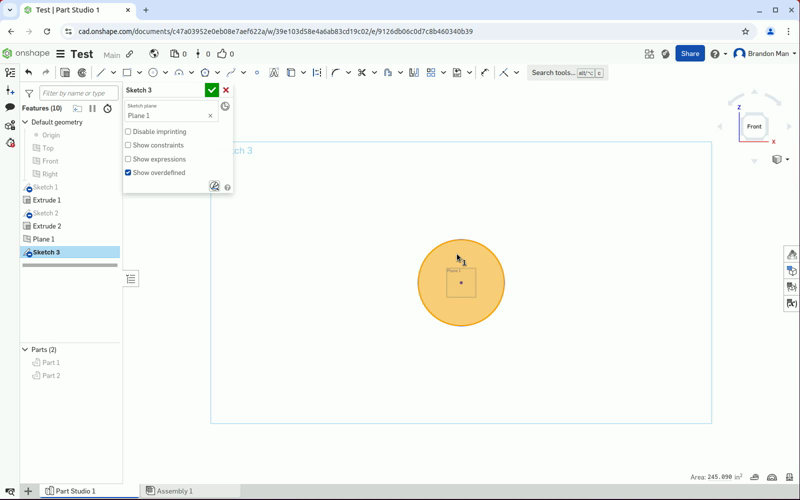
mouse_move(73, 352)
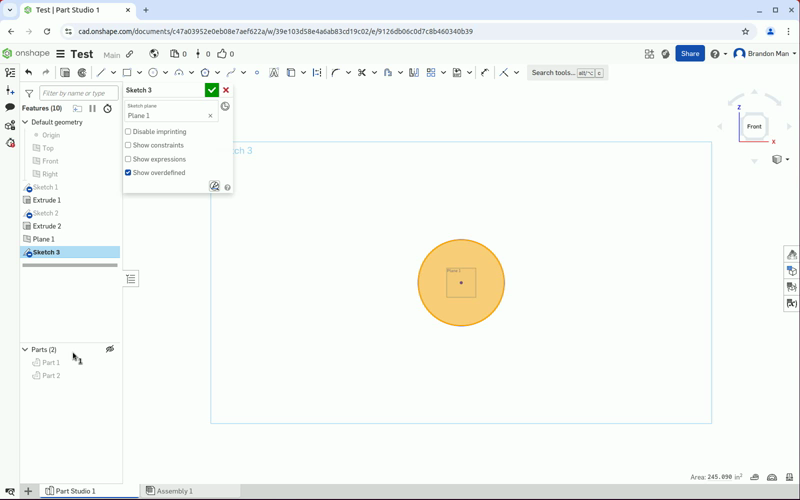
key(shift+y)
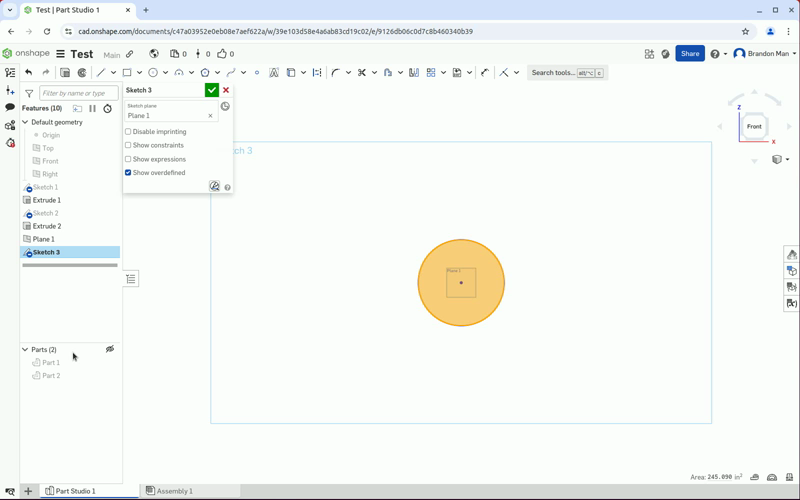
key(shift+e)
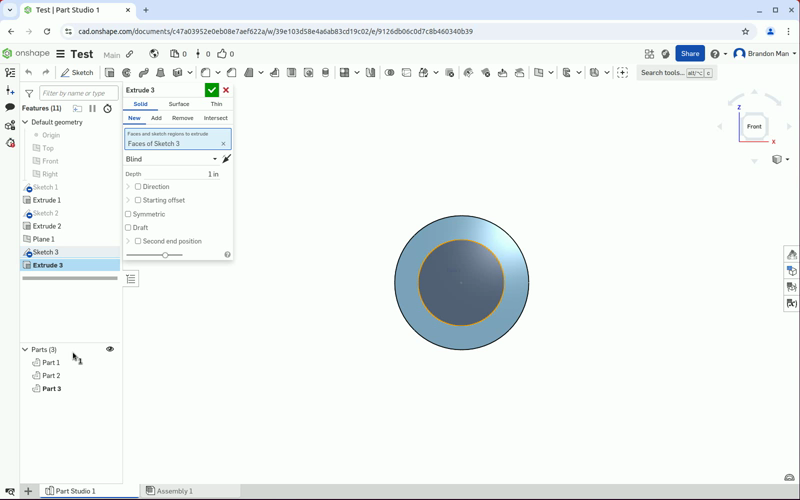
mouse_move(143, 106)
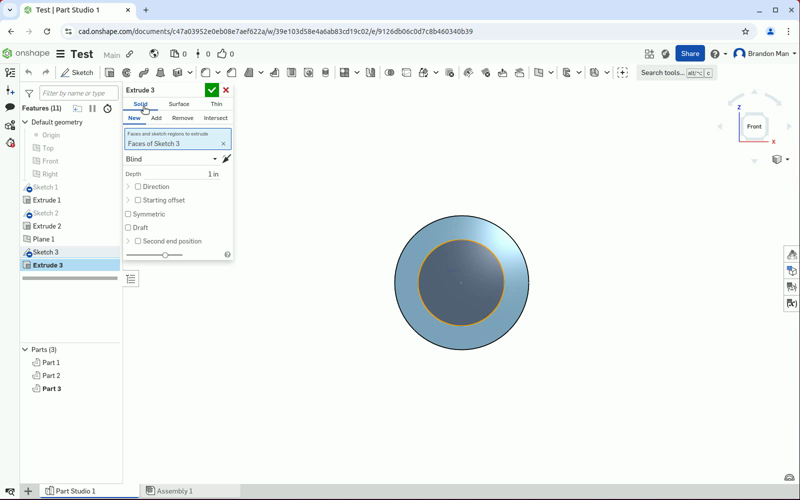
click(143, 106)
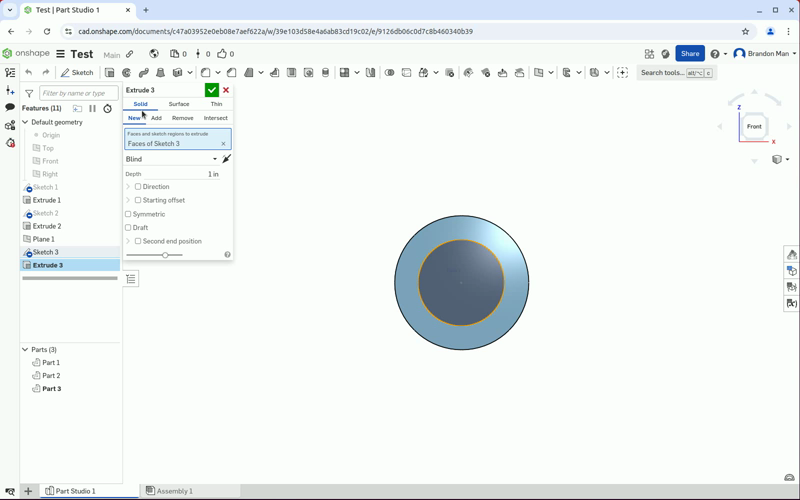
mouse_move(137, 120)
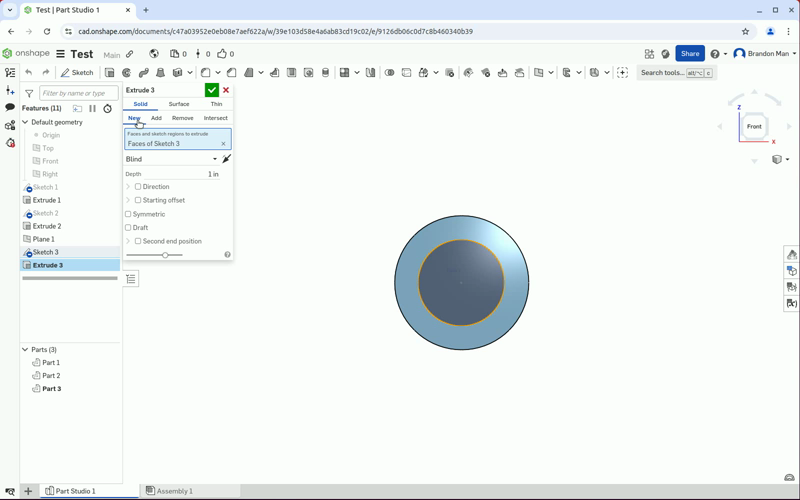
click(137, 120)
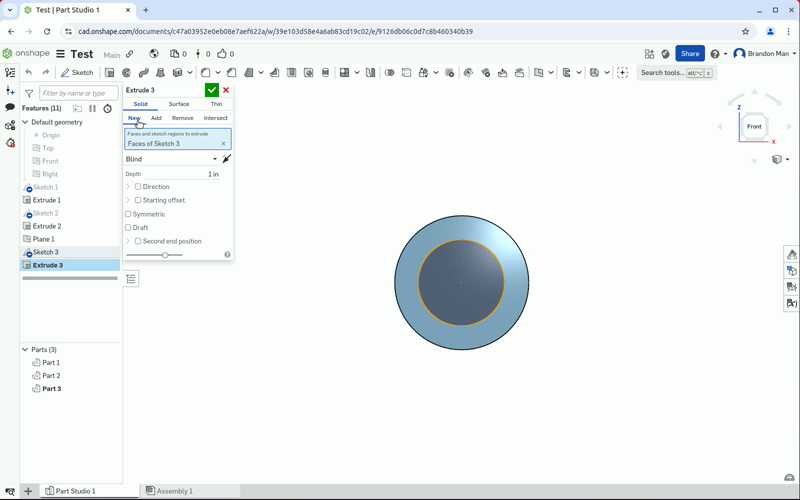
key(tab, 4)
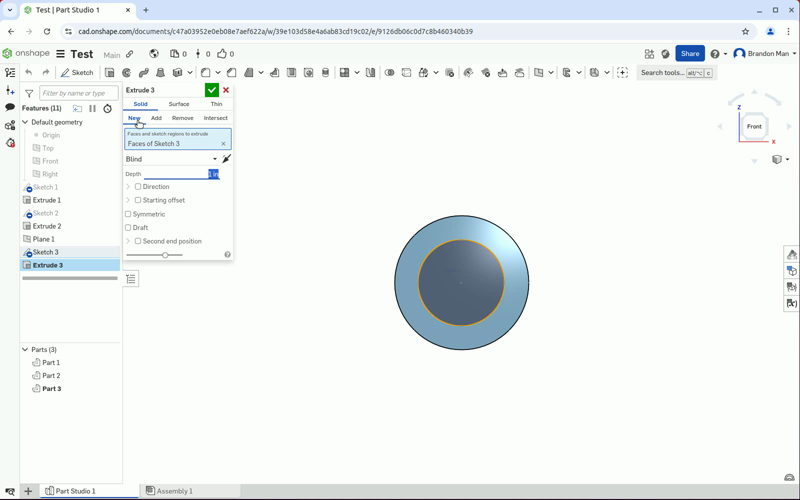
text(5.296)
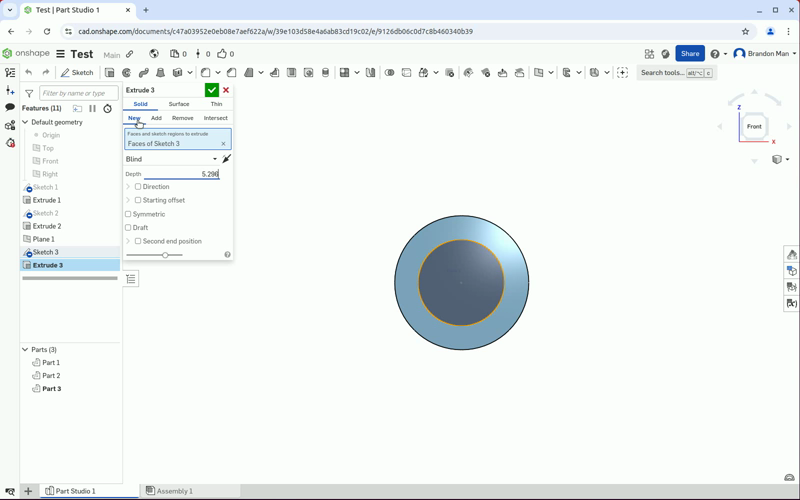
key(enter)
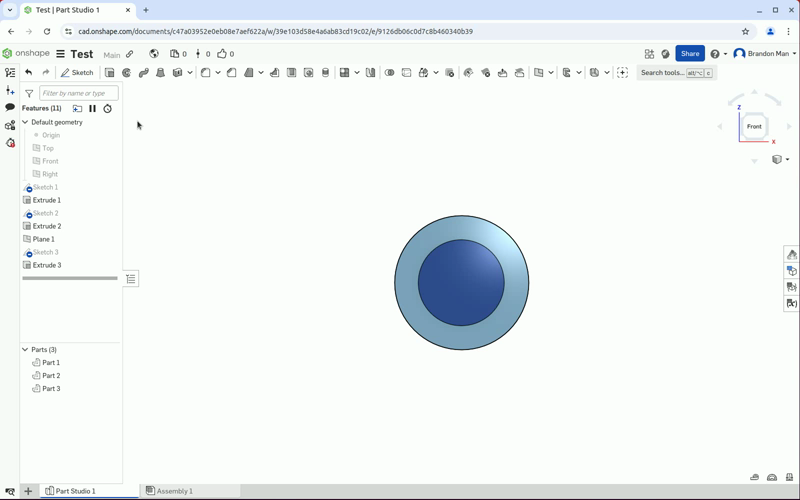
key(shift+h)
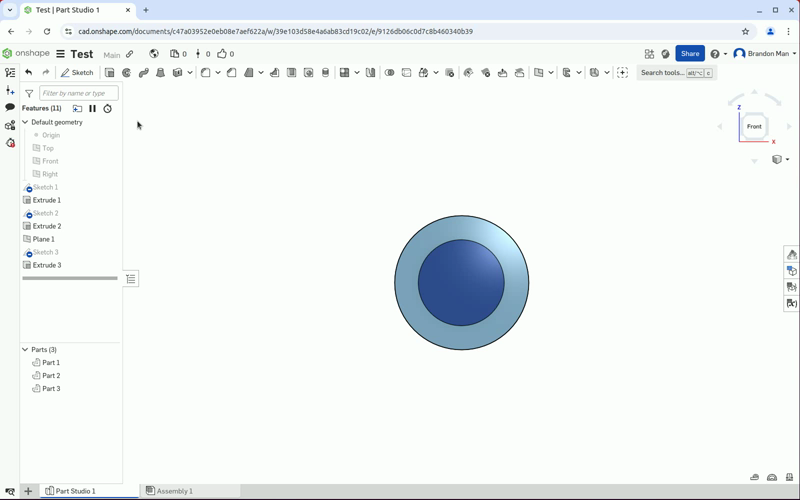
key(shift+h)
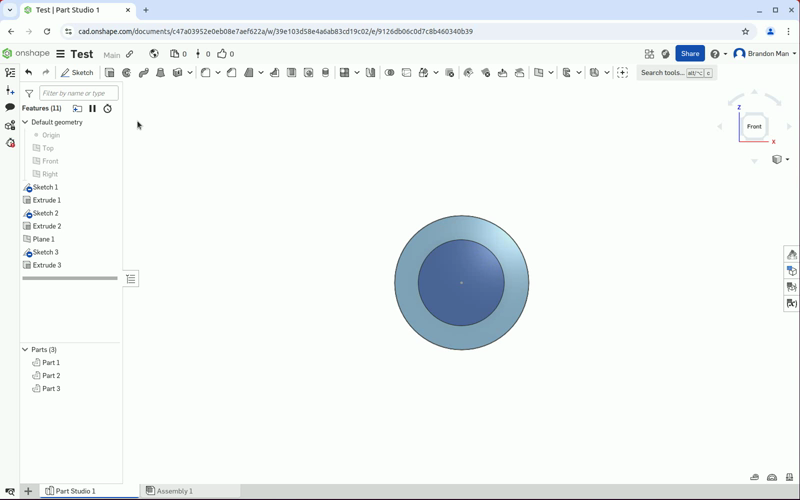
key(shift+7)
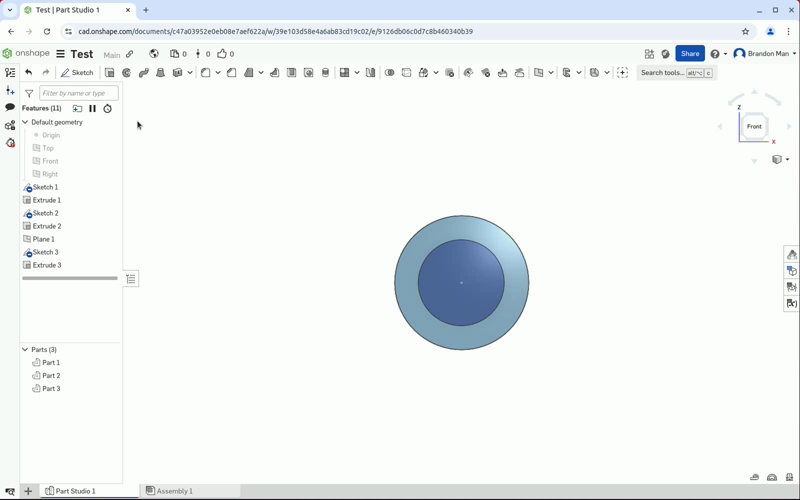
key(left, 2)
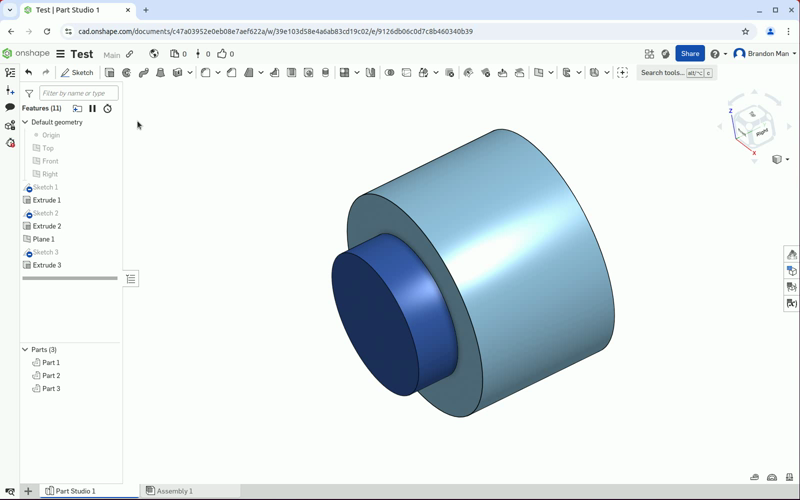
key(down, 2)
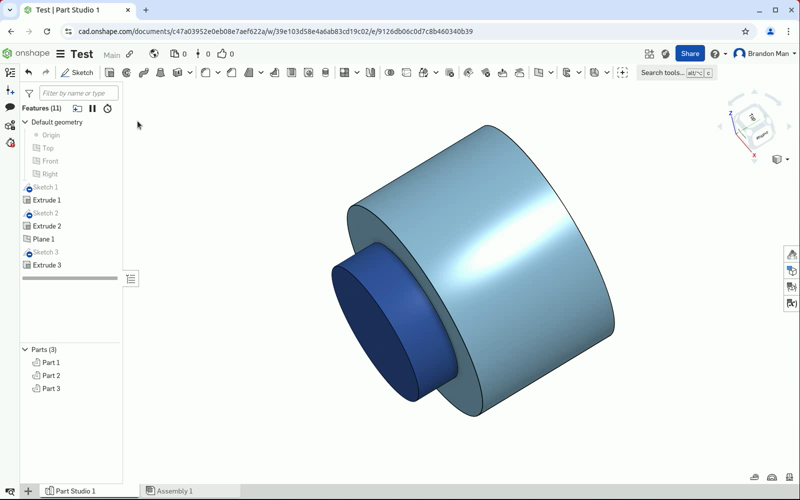
key(up, 2)
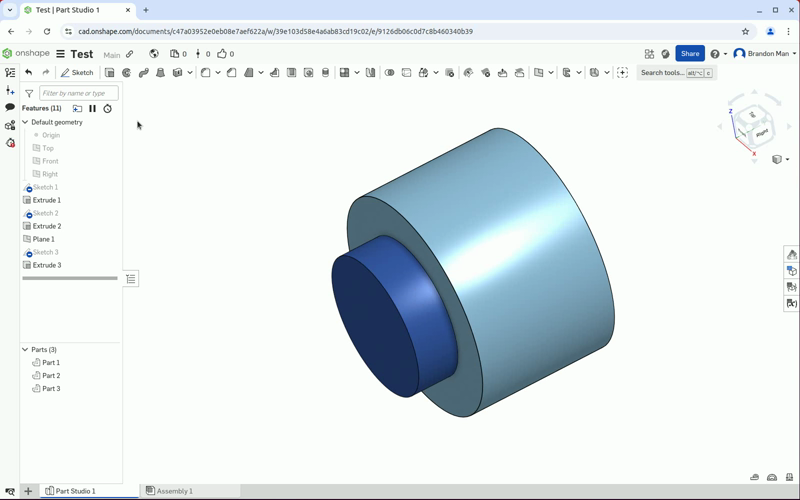
key(right, 2)
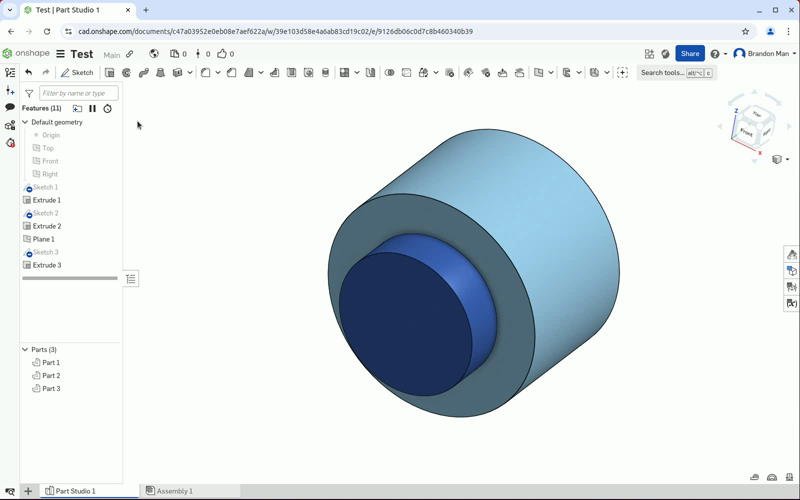
mouse_move(73, 189)
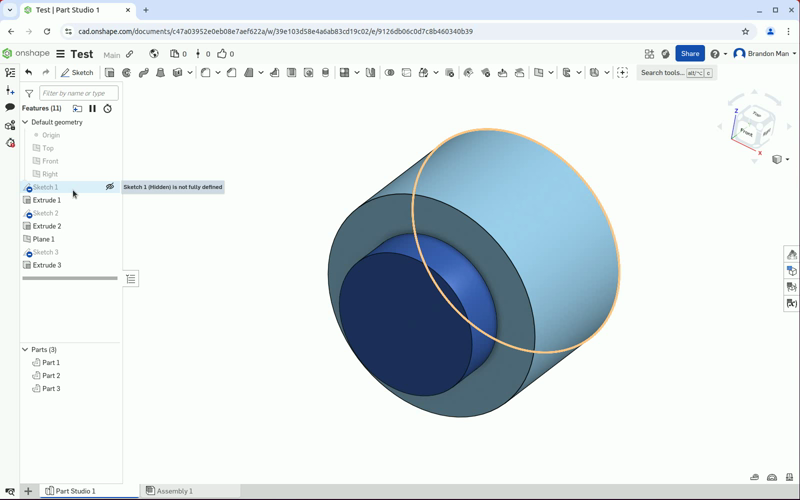
click(73, 189)